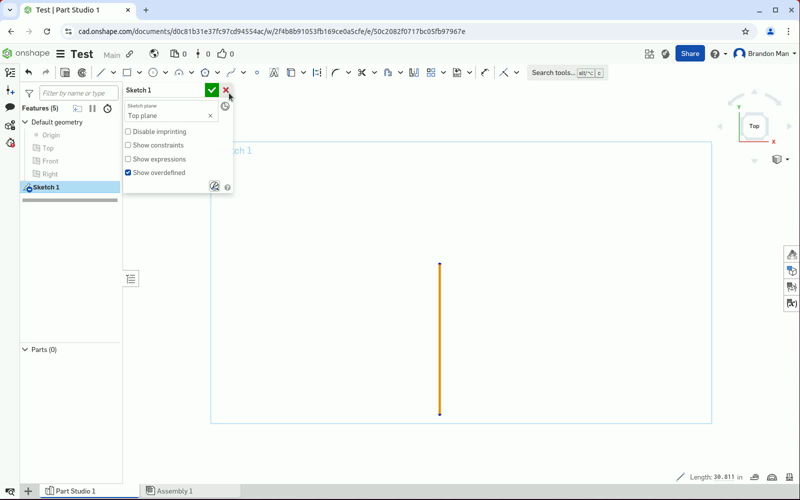
key(shift+h)
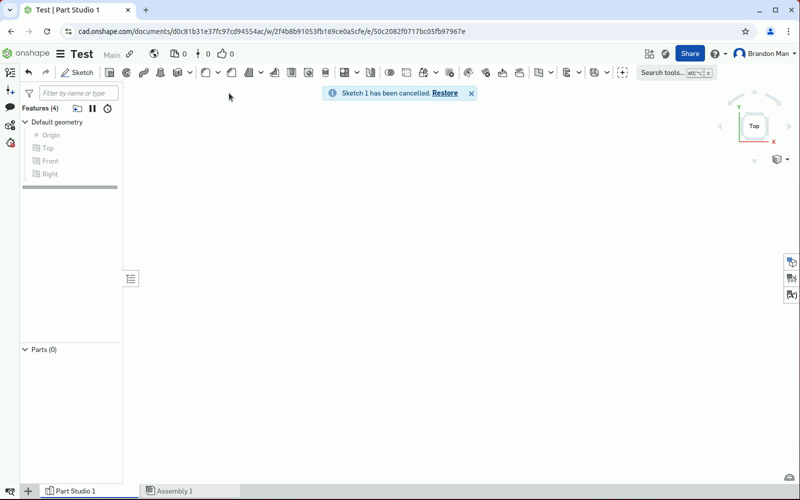
mouse_move(73, 352)
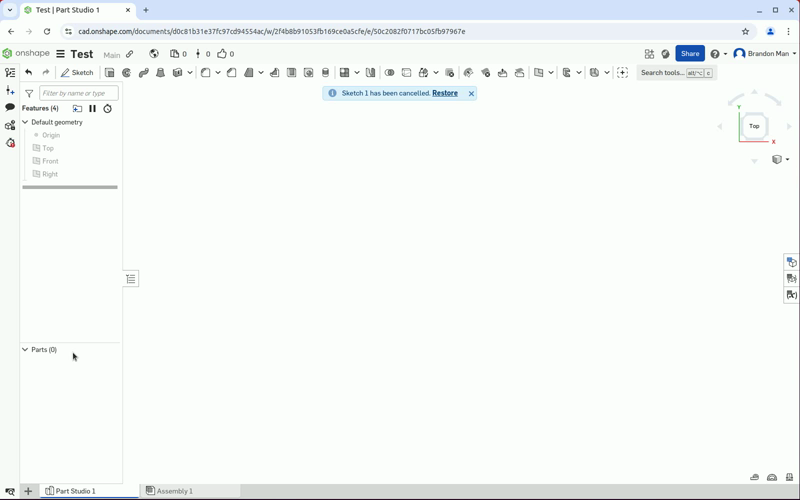
key(y)
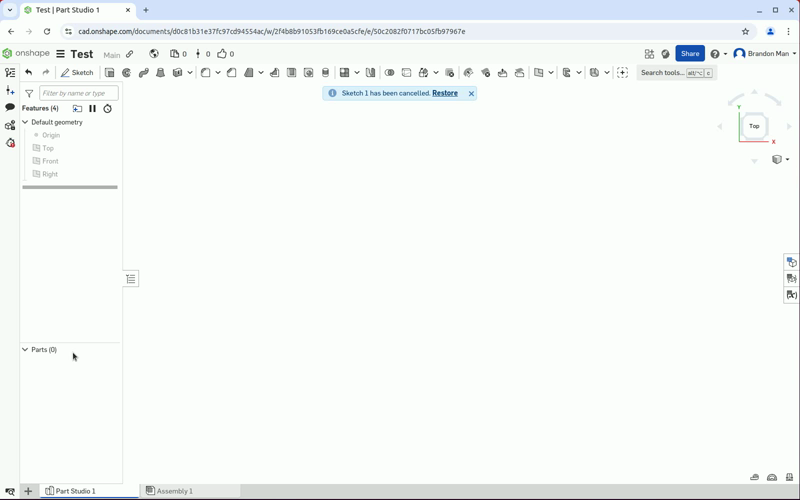
key(shift+p)
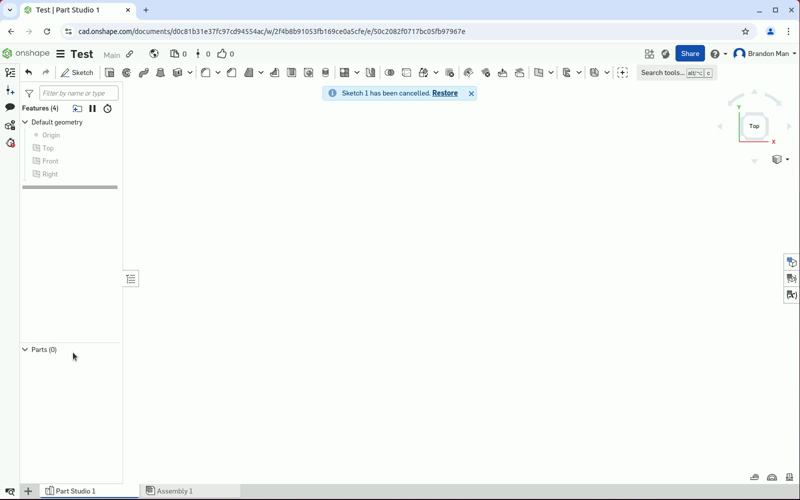
key(space)
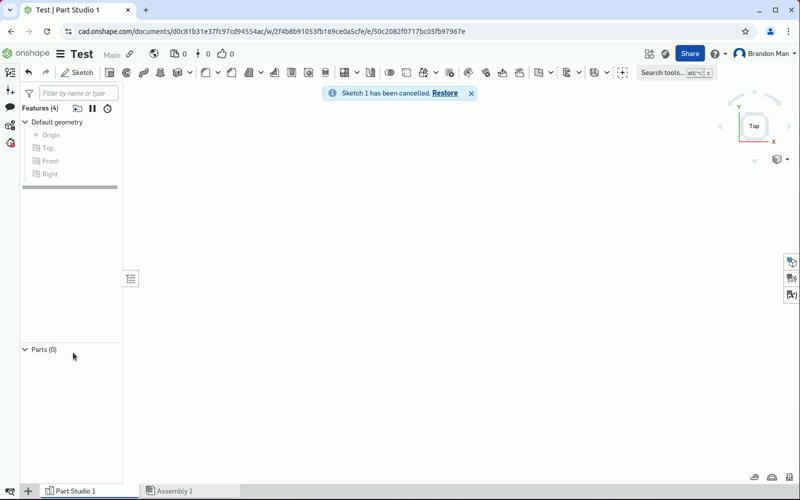
key_down(shift)
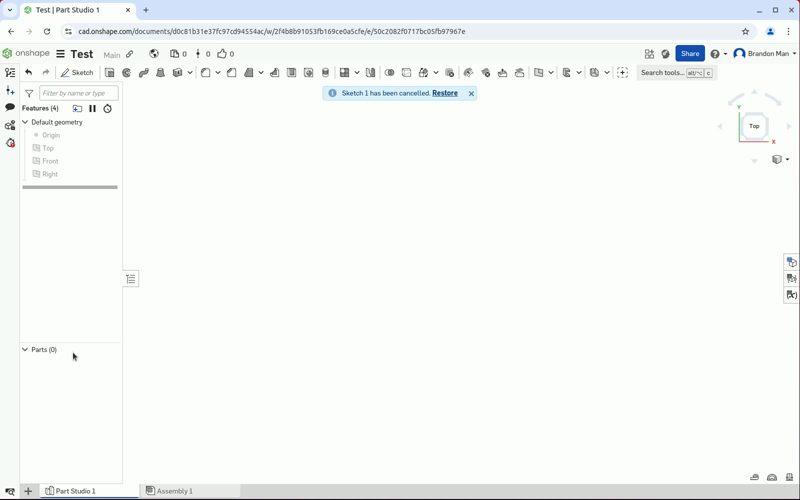
key(up)
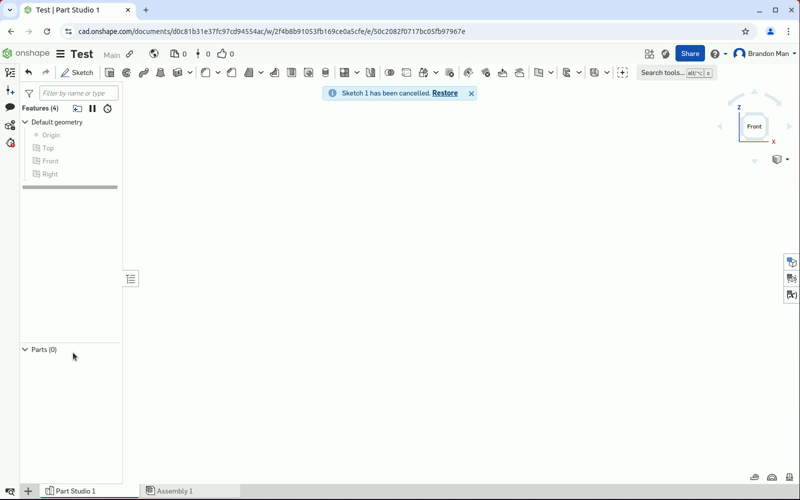
key_up(shift)
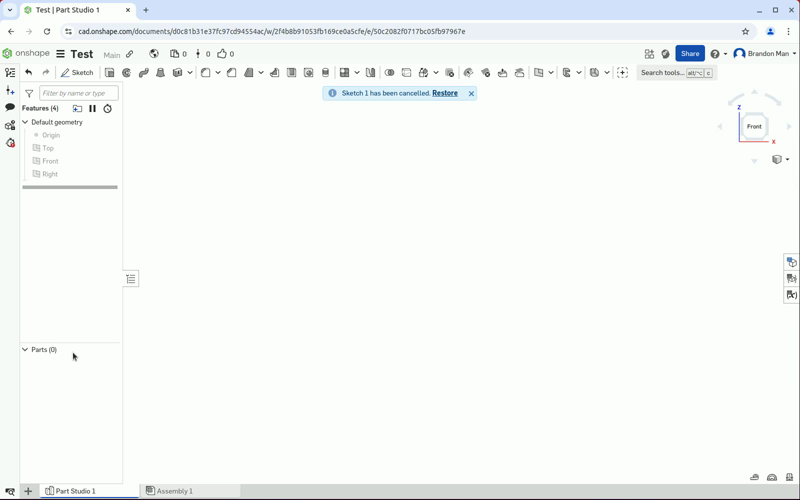
mouse_move(73, 352)
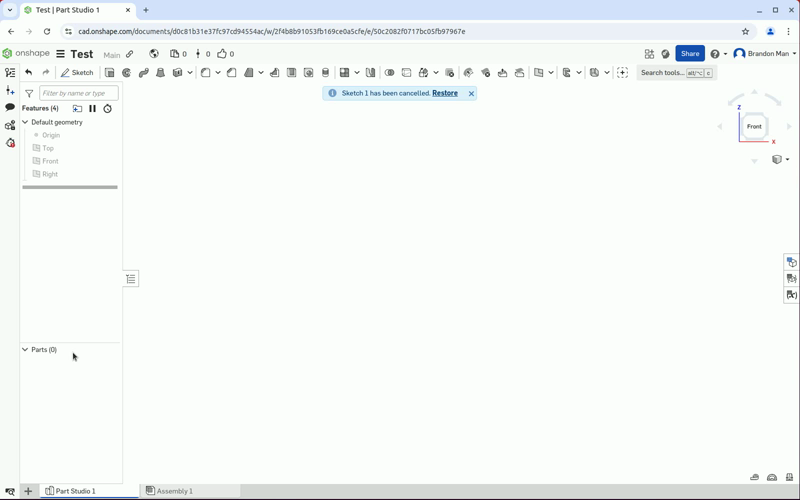
key(shift+y)
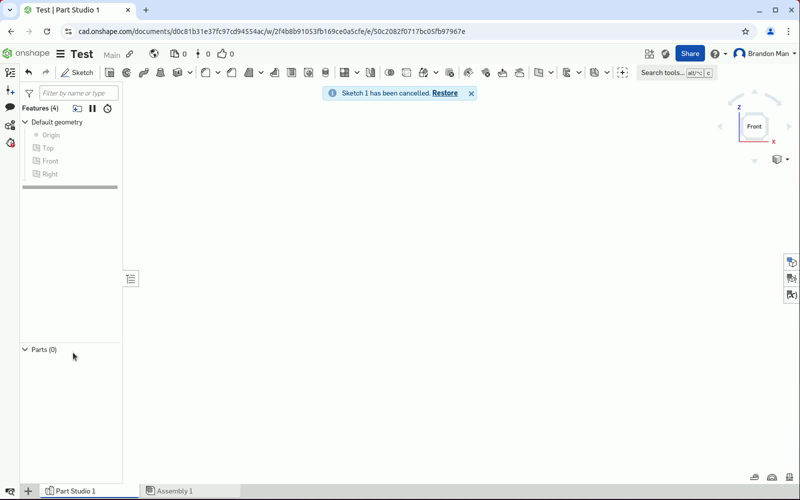
key(shift+s)
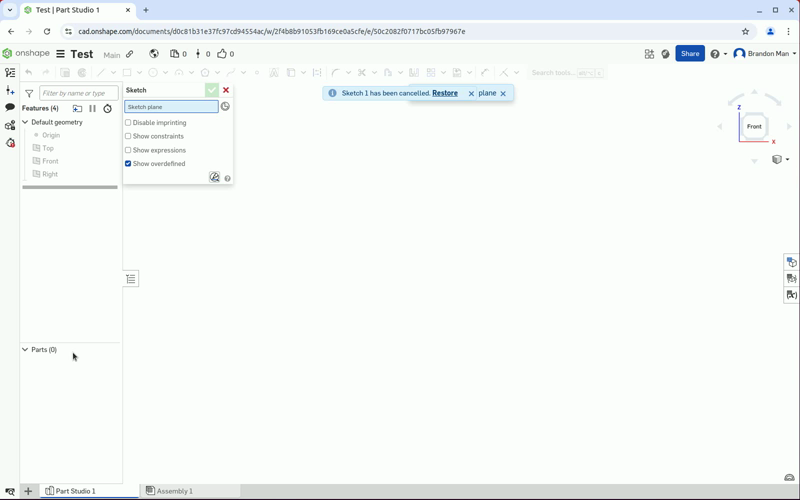
mouse_move(73, 163)
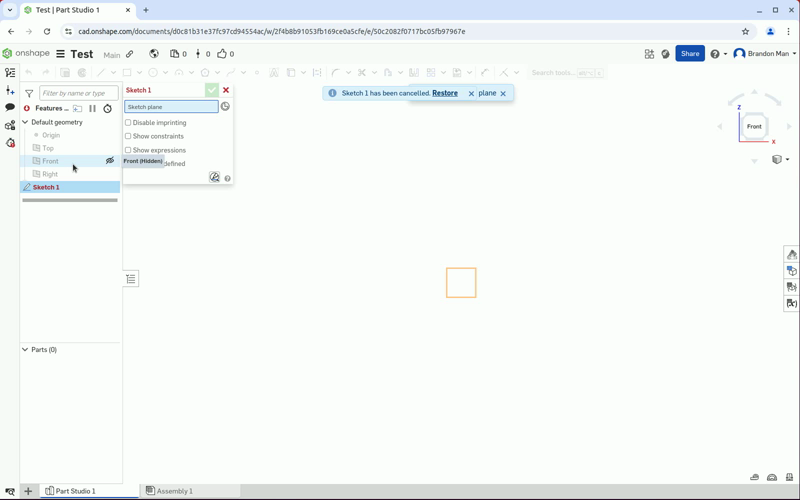
click(73, 163)
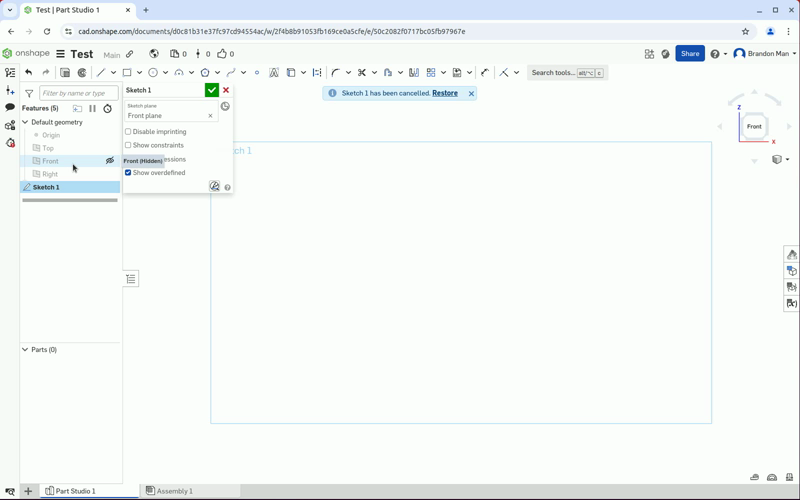
mouse_move(73, 352)
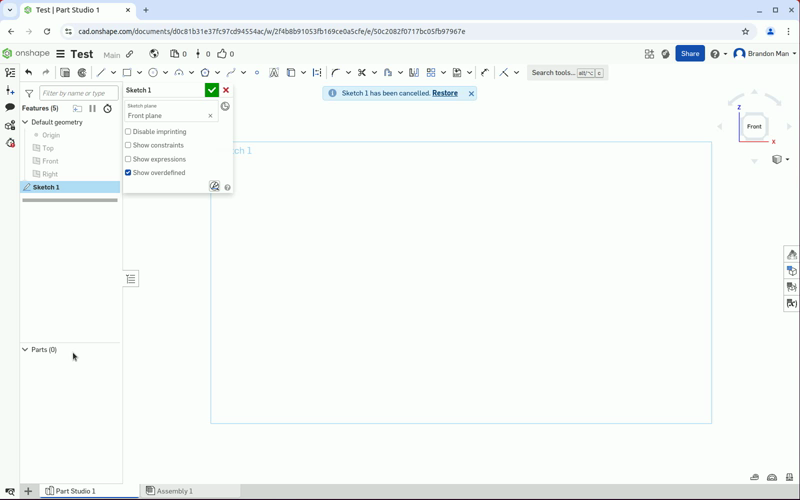
key(y)
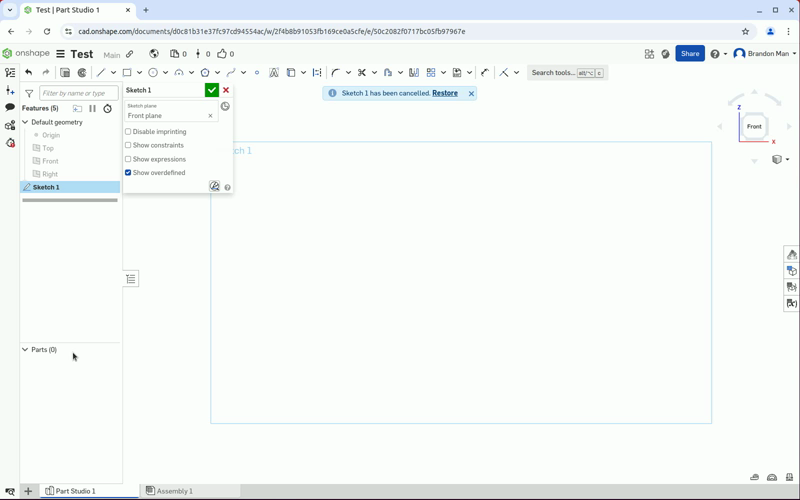
key(c)
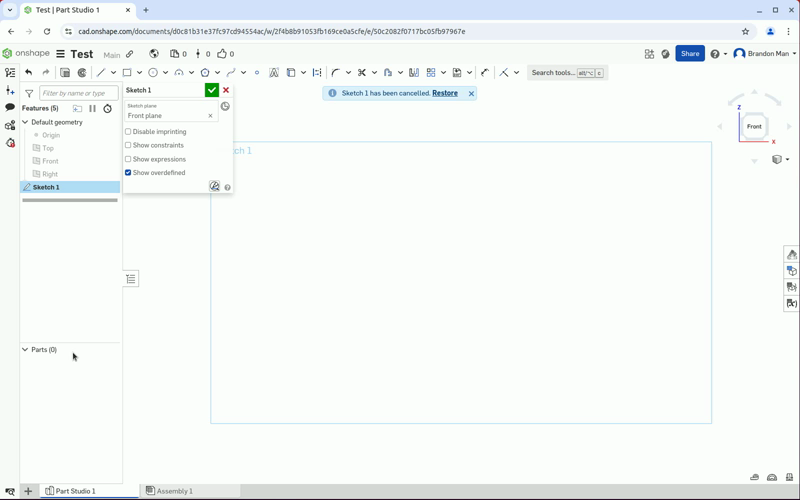
key_down(shift)
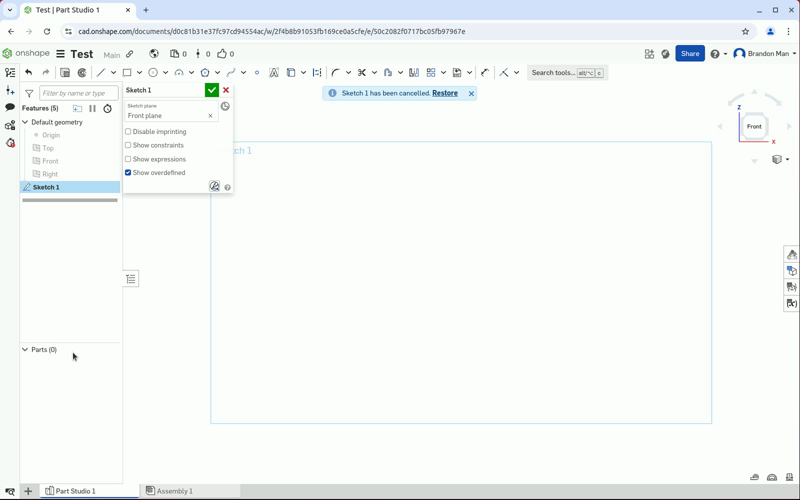
mouse_move(461, 282)
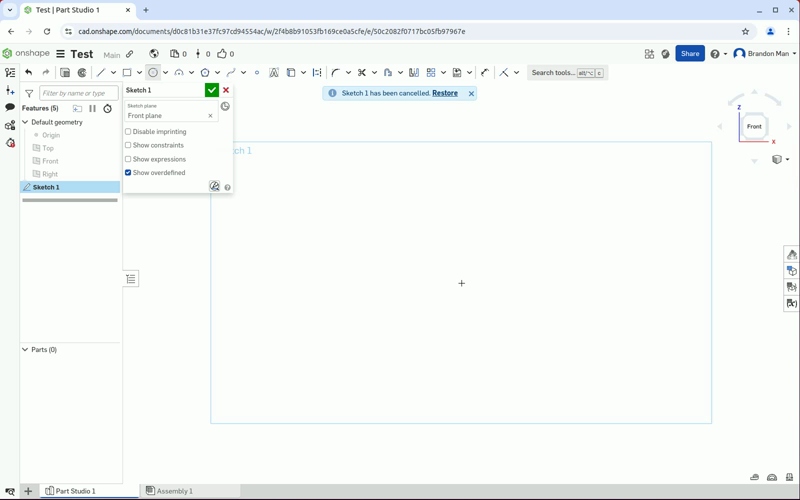
click(461, 282)
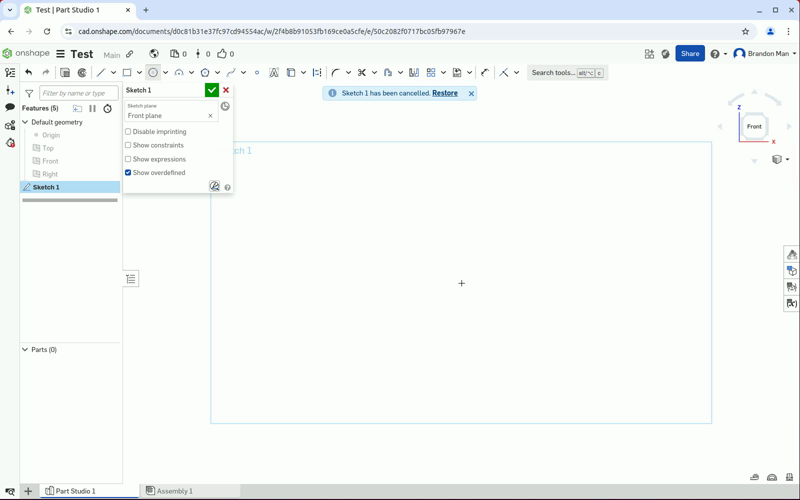
key_up(shift)
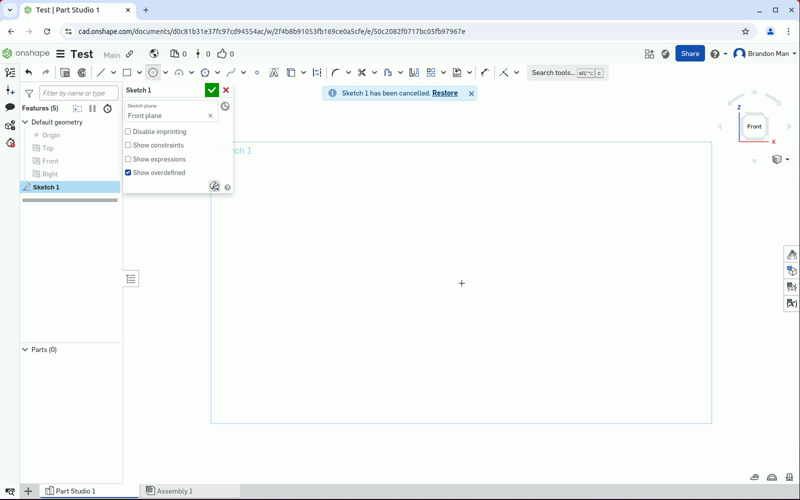
mouse_move(467, 282)
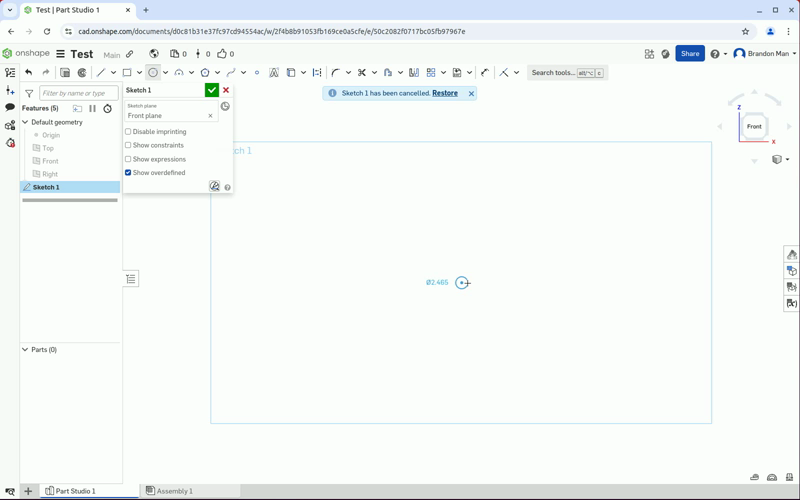
click(467, 282)
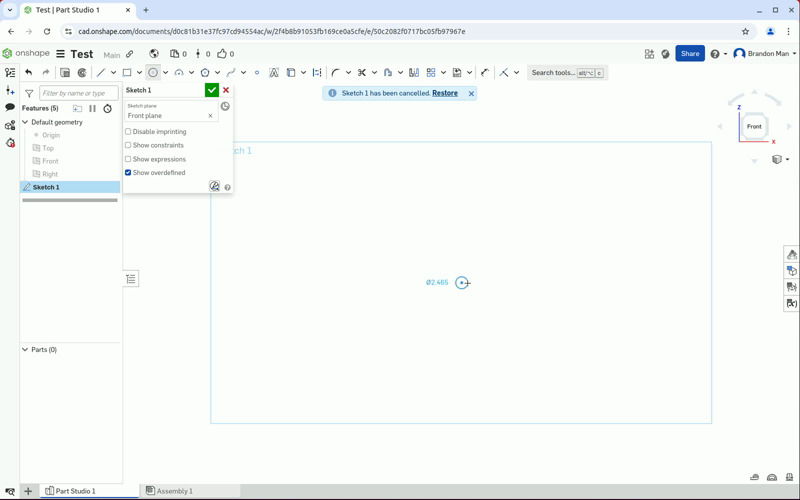
key(esc)
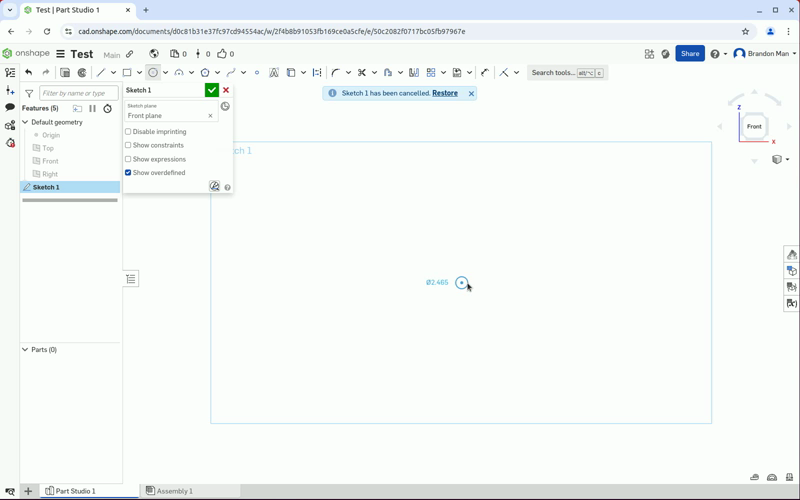
mouse_move(463, 281)
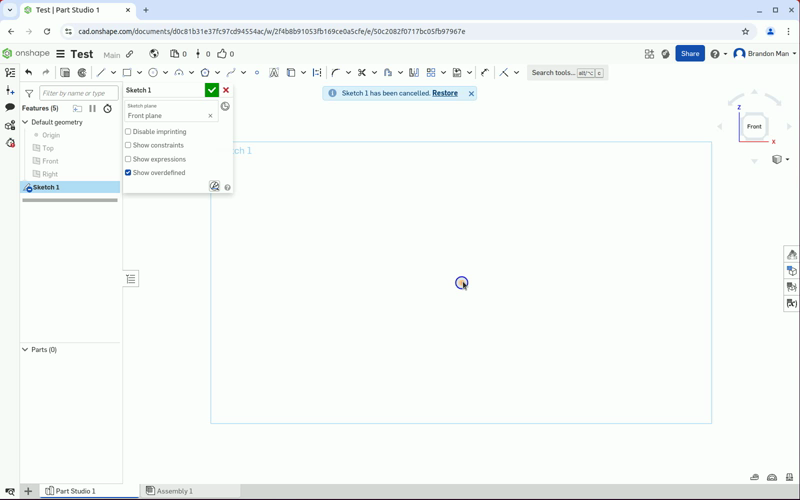
scroll(6)
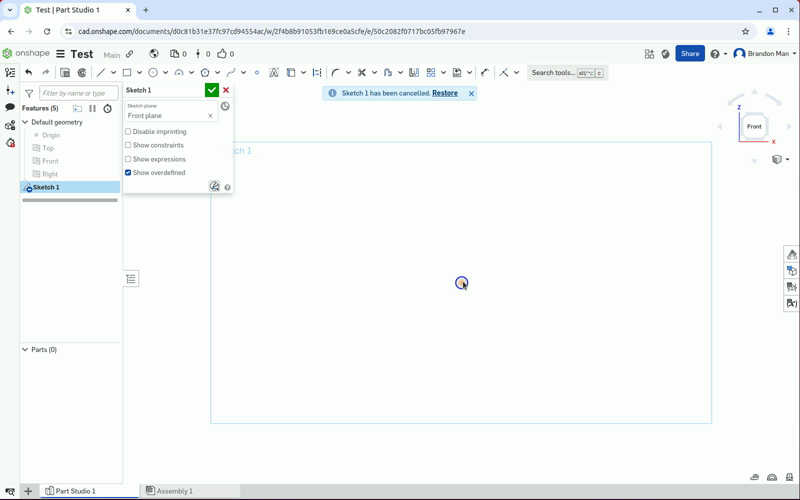
scroll(6)
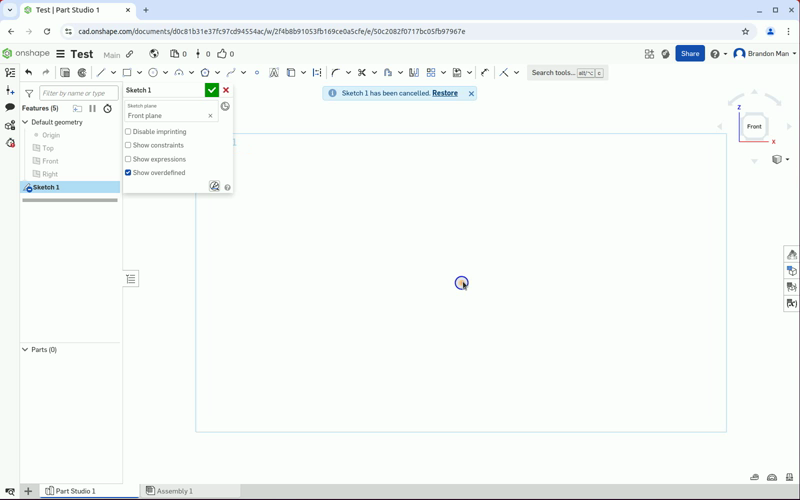
scroll(6)
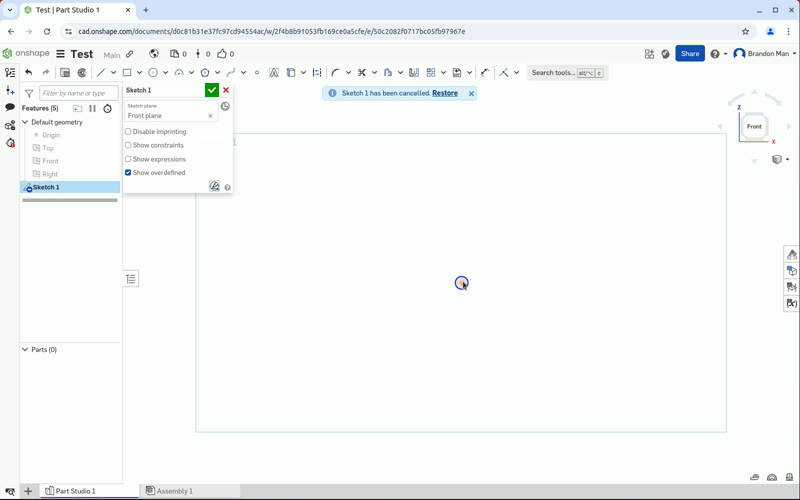
scroll(6)
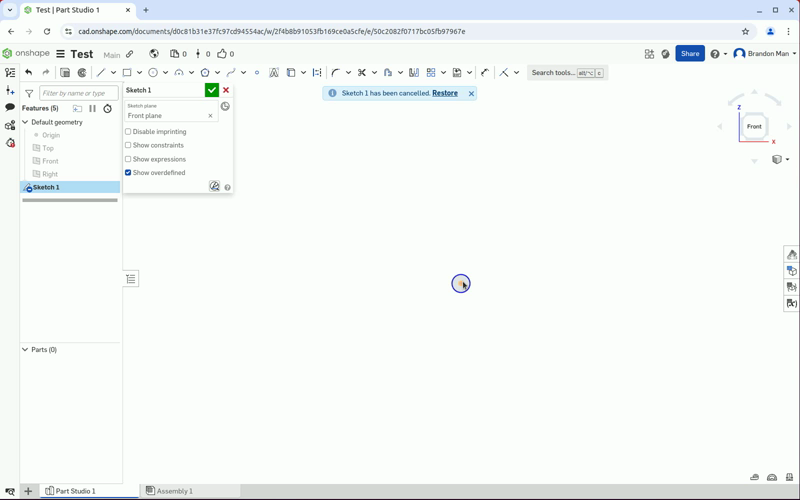
scroll(6)
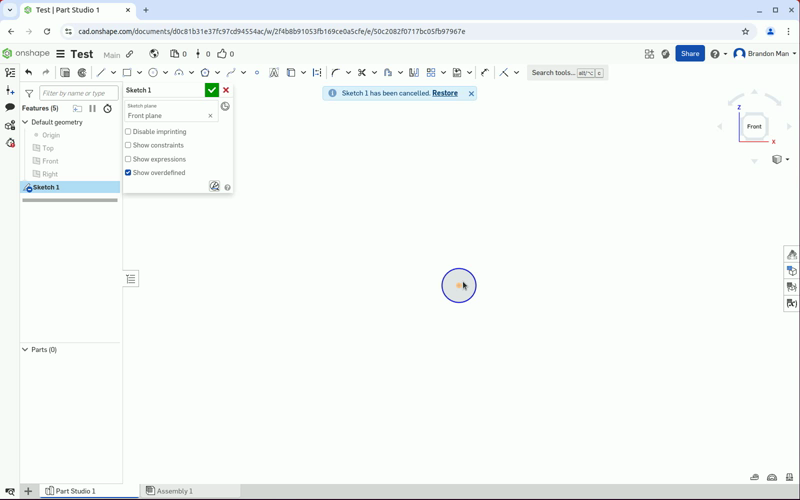
scroll(6)
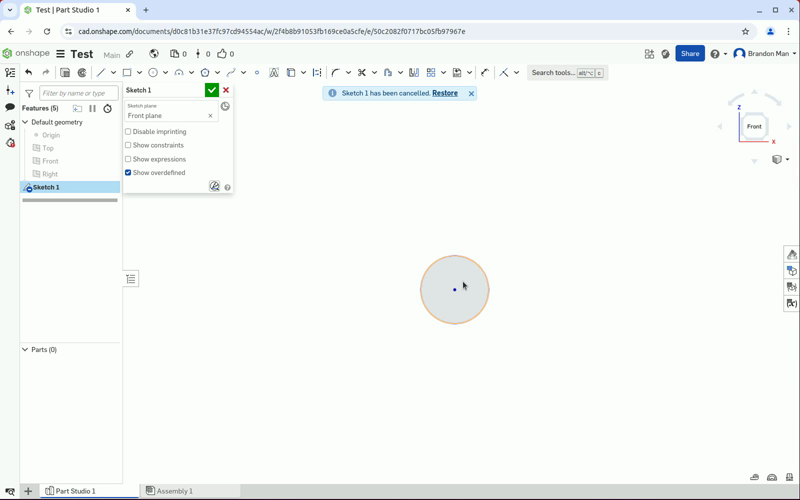
scroll(6)
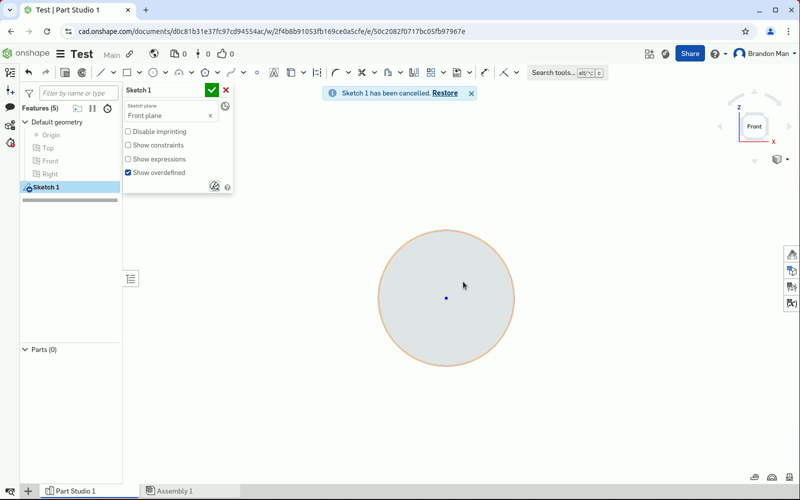
click(463, 281)
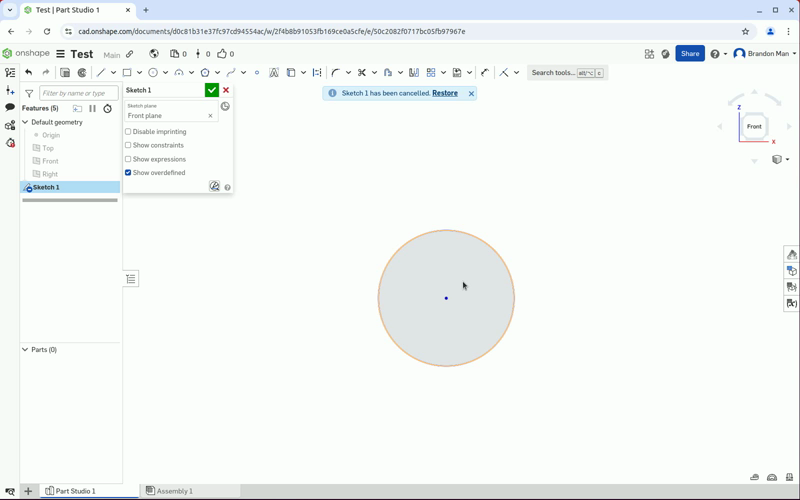
scroll(-6)
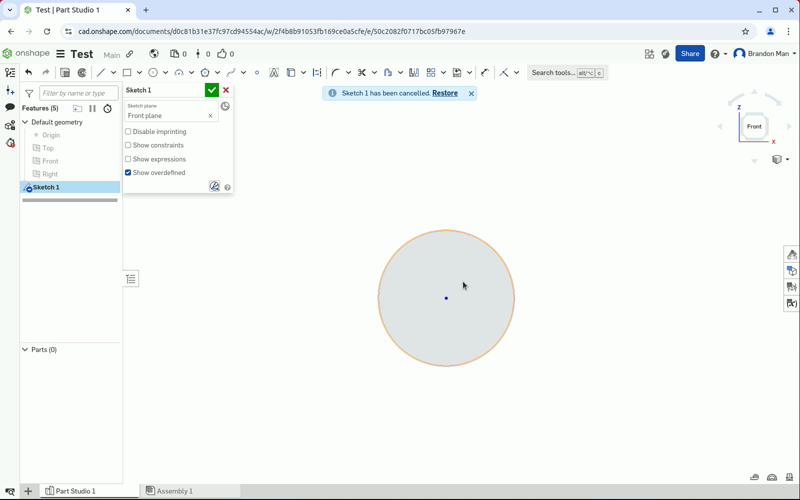
scroll(-6)
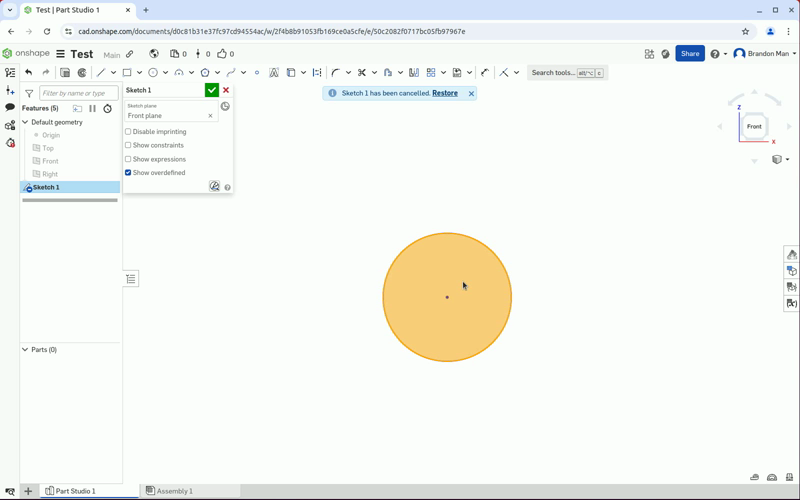
scroll(-6)
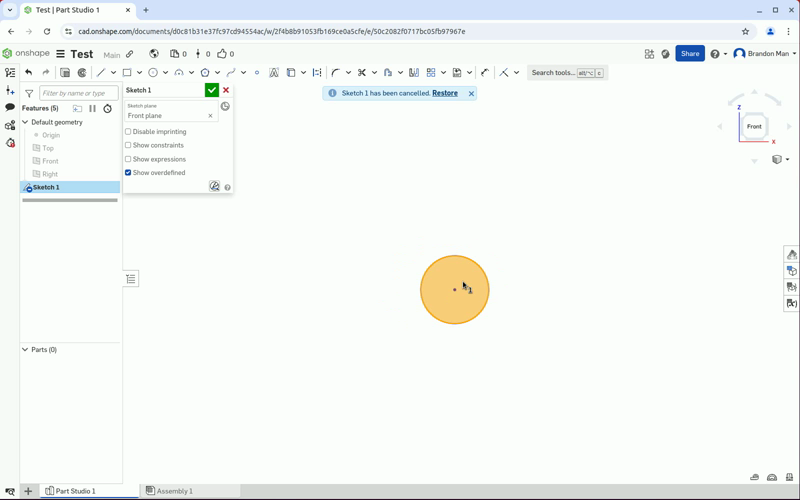
scroll(-6)
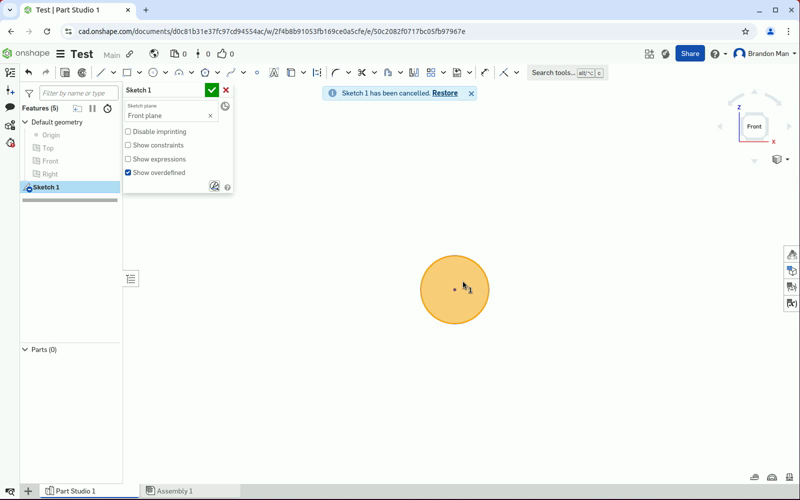
scroll(-6)
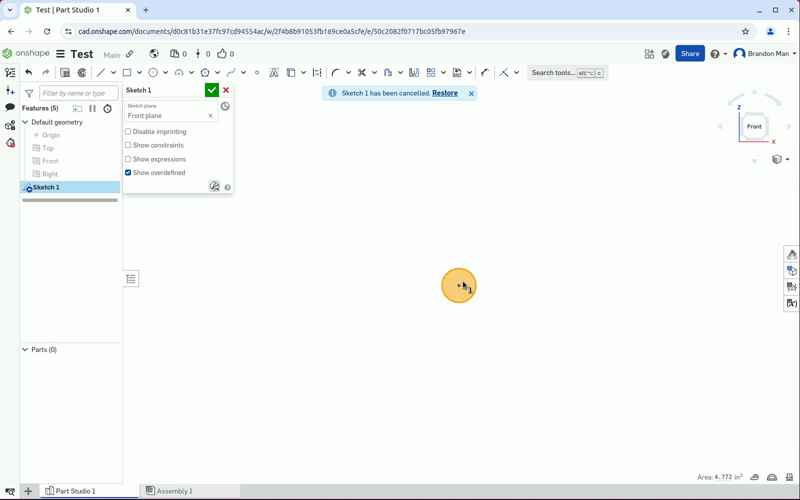
scroll(-6)
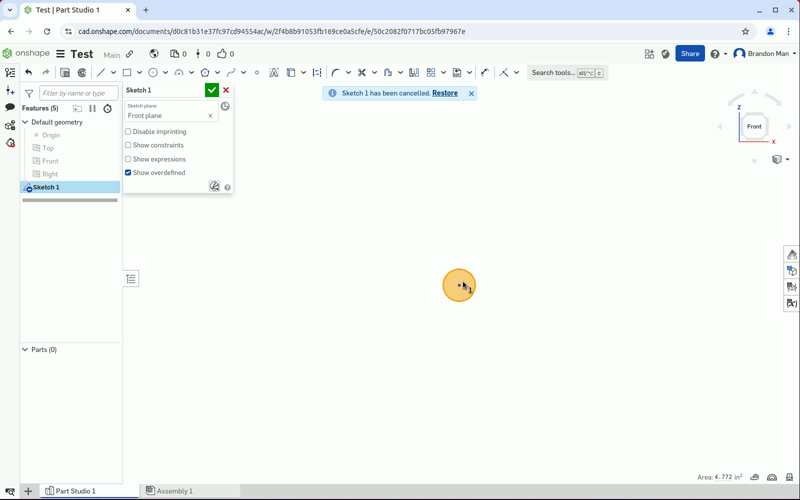
scroll(-6)
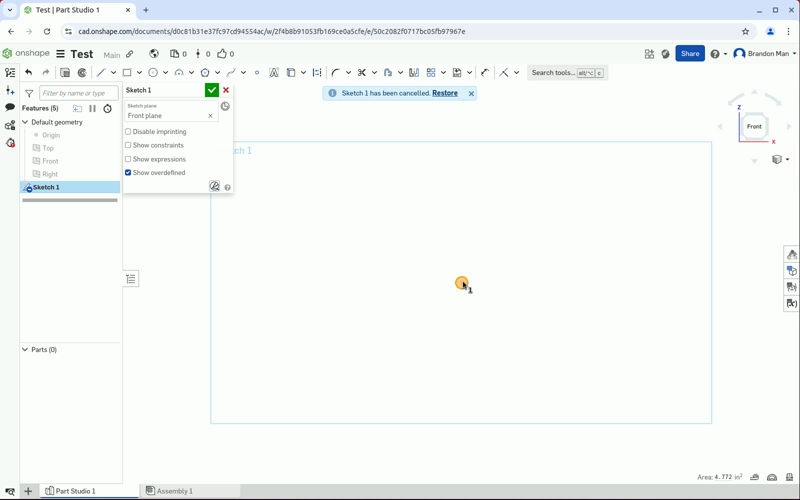
mouse_move(73, 352)
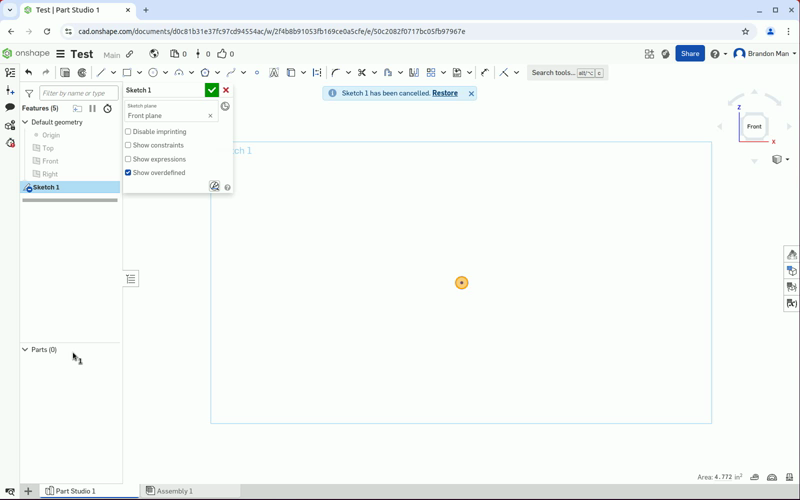
key(shift+y)
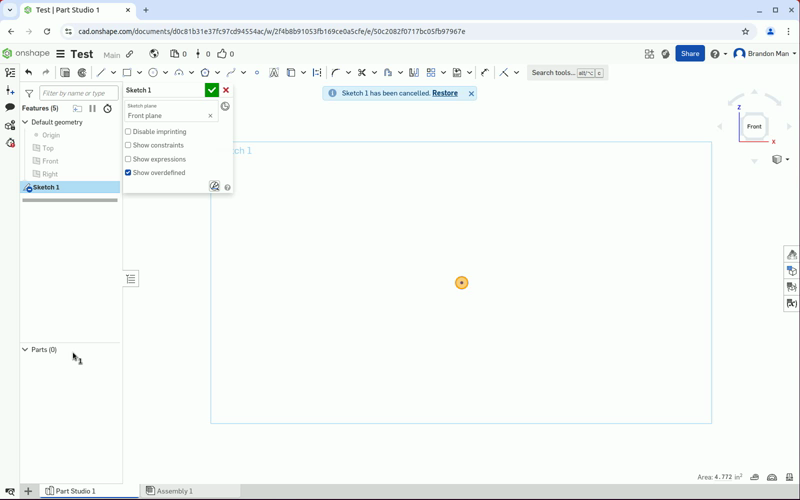
key(shift+e)
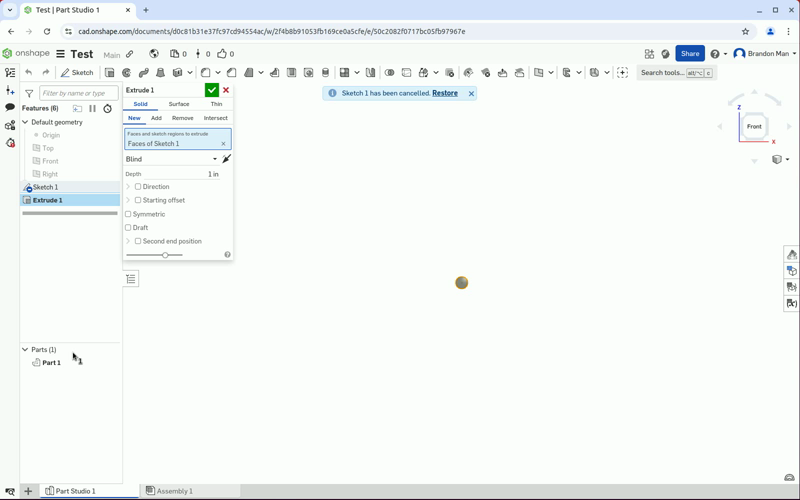
mouse_move(143, 106)
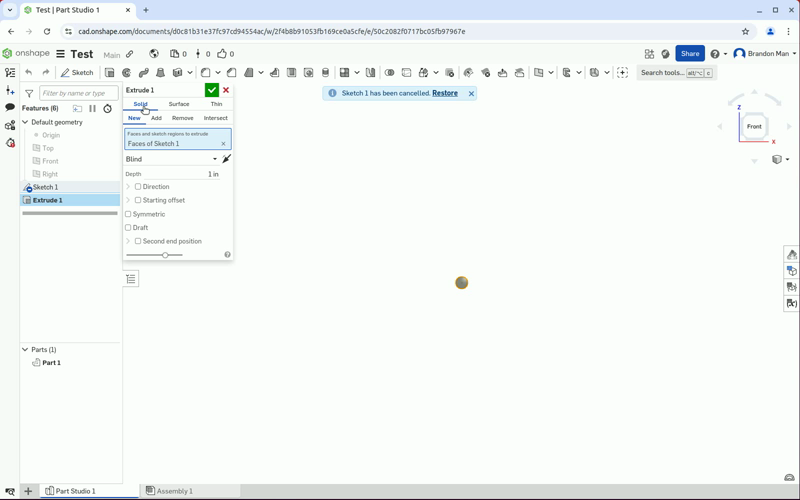
click(143, 106)
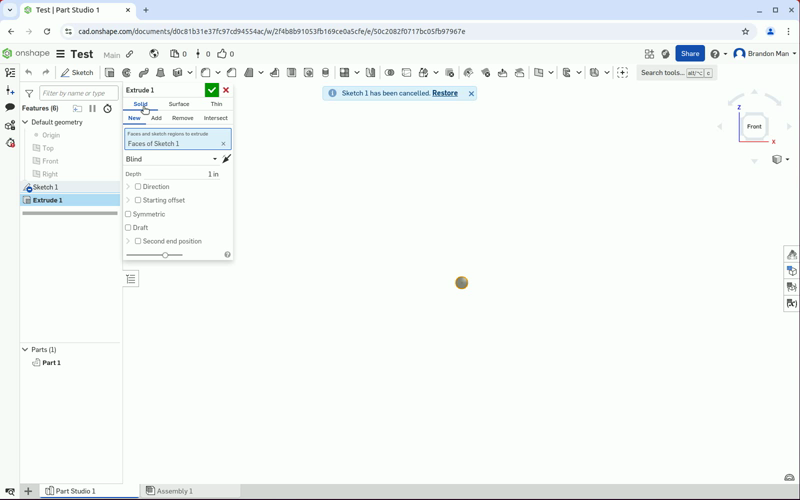
mouse_move(137, 120)
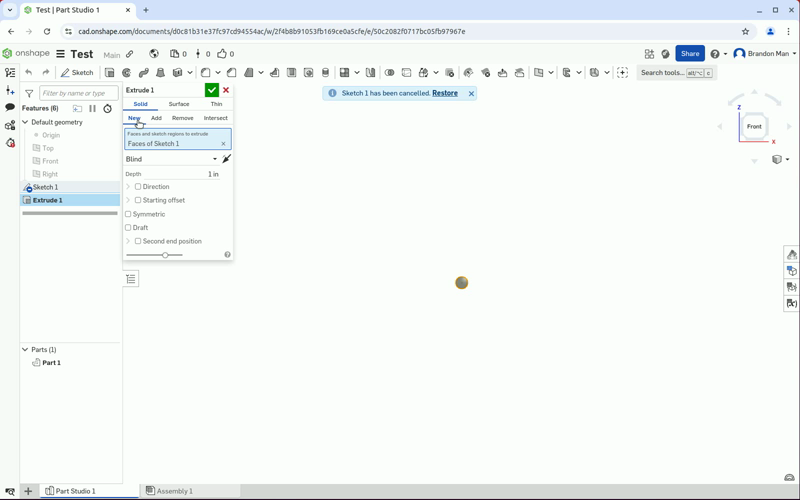
click(137, 120)
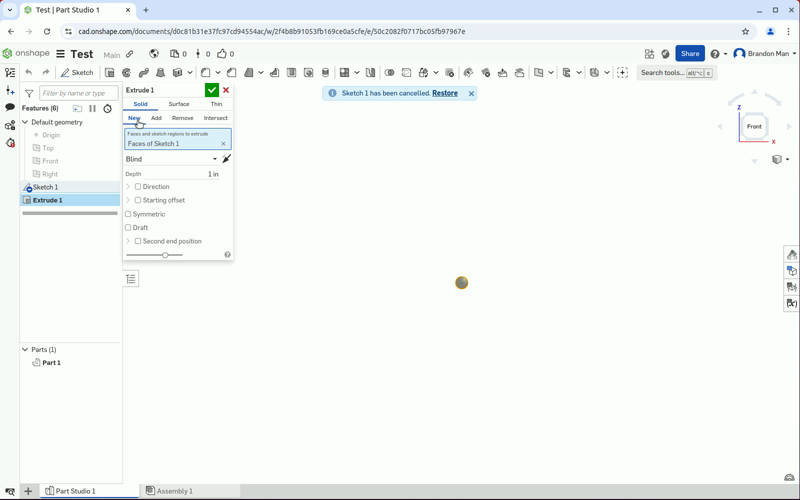
key(tab, 4)
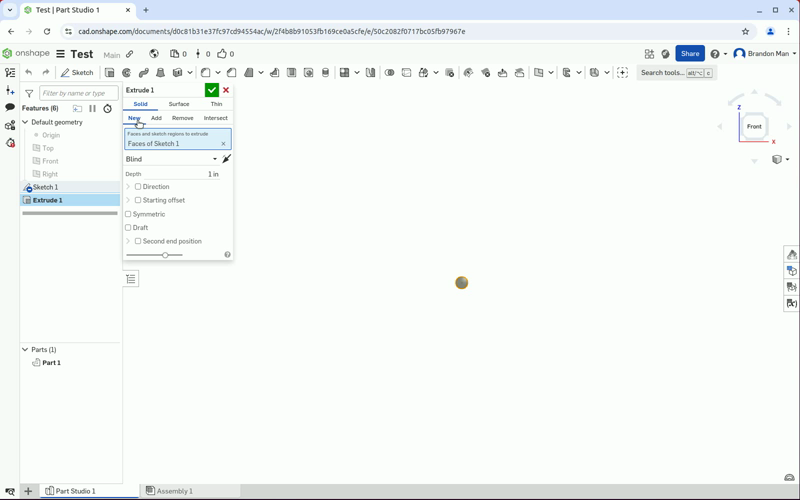
text(23.108)
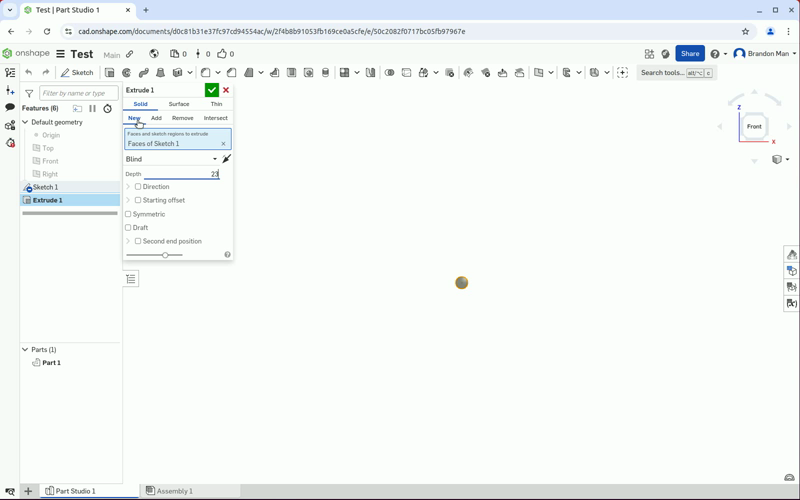
key(enter)
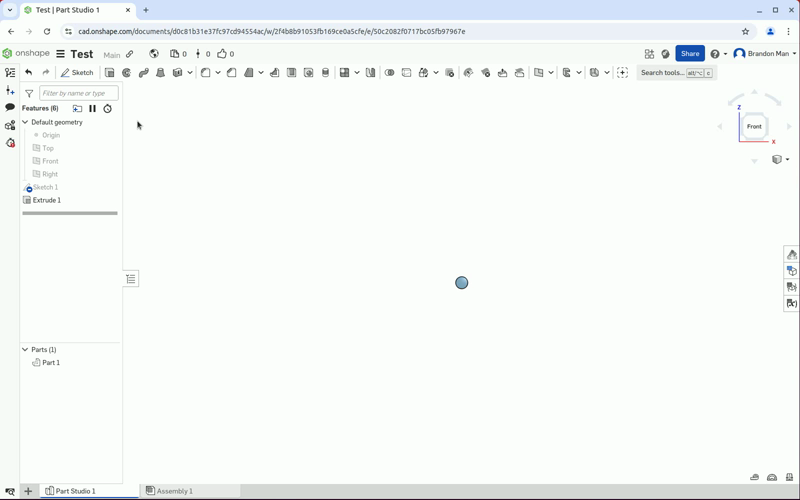
key(shift+h)
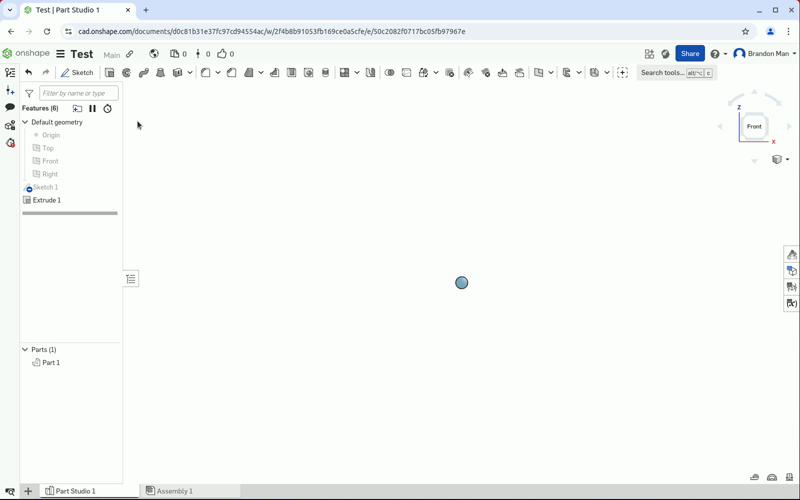
key(shift+h)
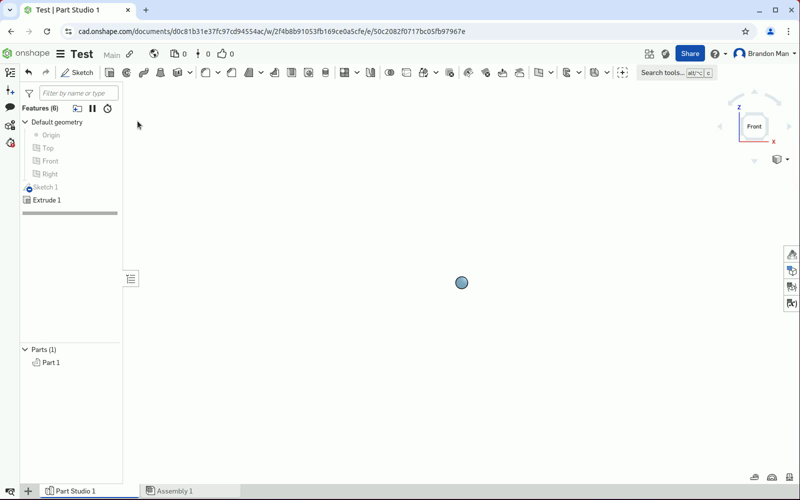
mouse_move(73, 189)
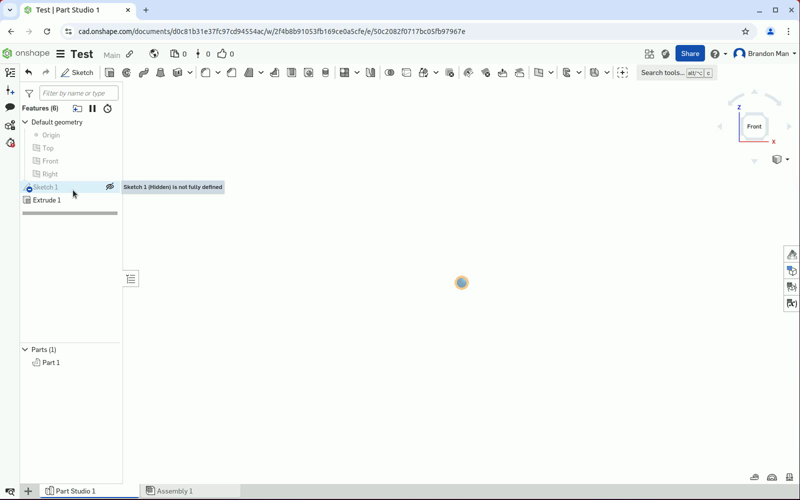
click(73, 189)
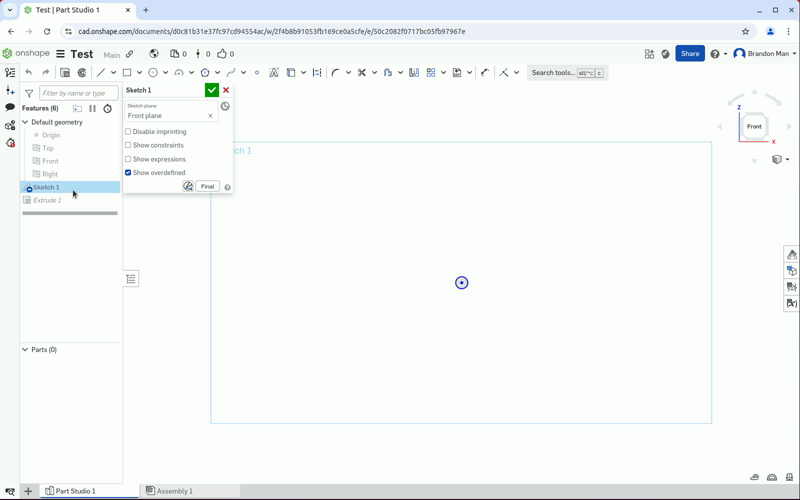
mouse_move(229, 92)
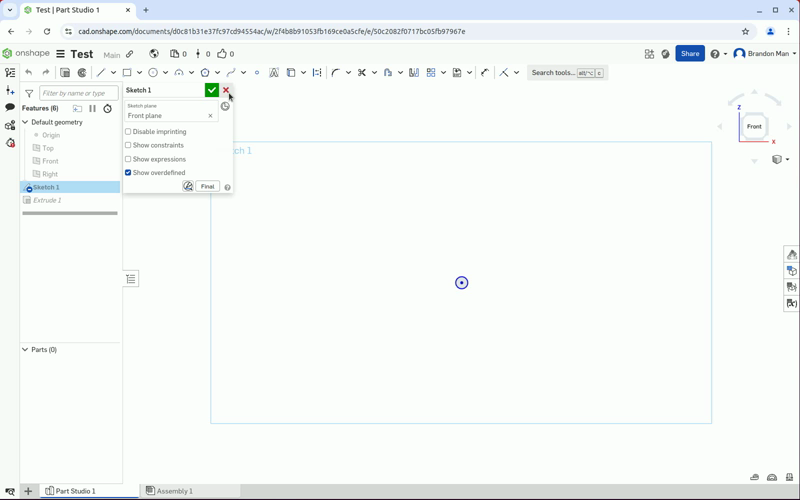
click(229, 92)
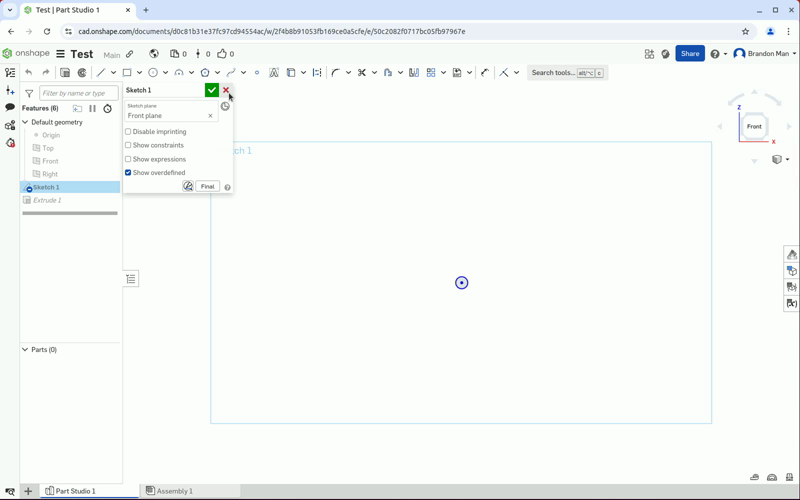
key(shift+s)
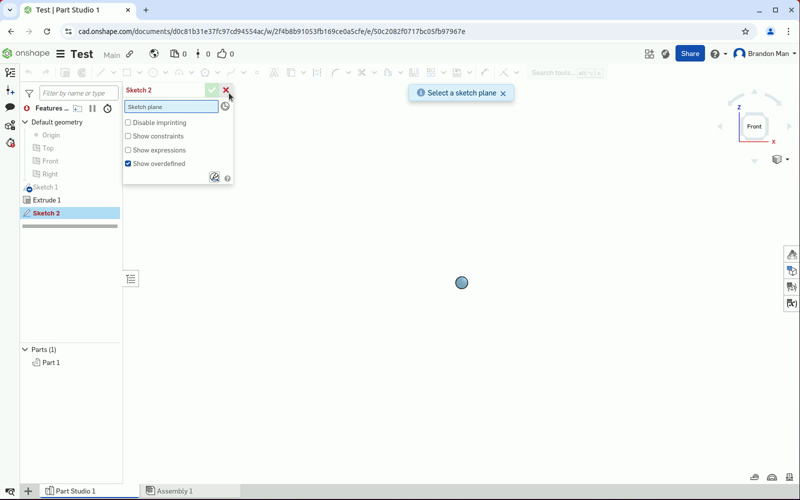
mouse_move(73, 163)
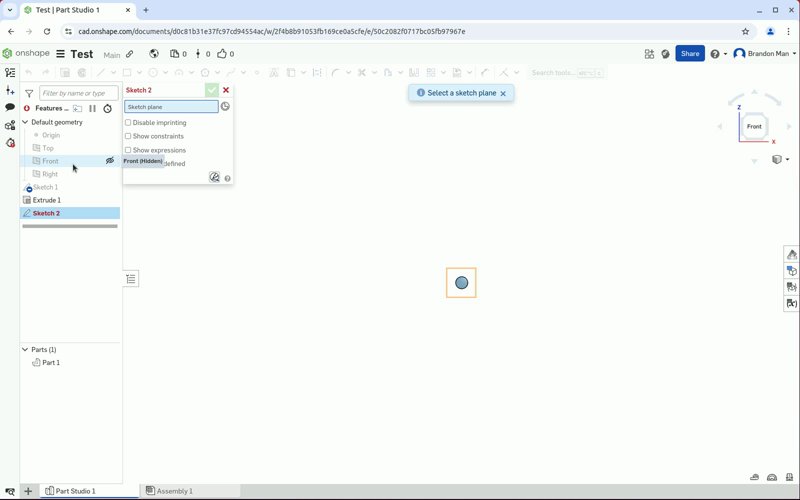
click(73, 163)
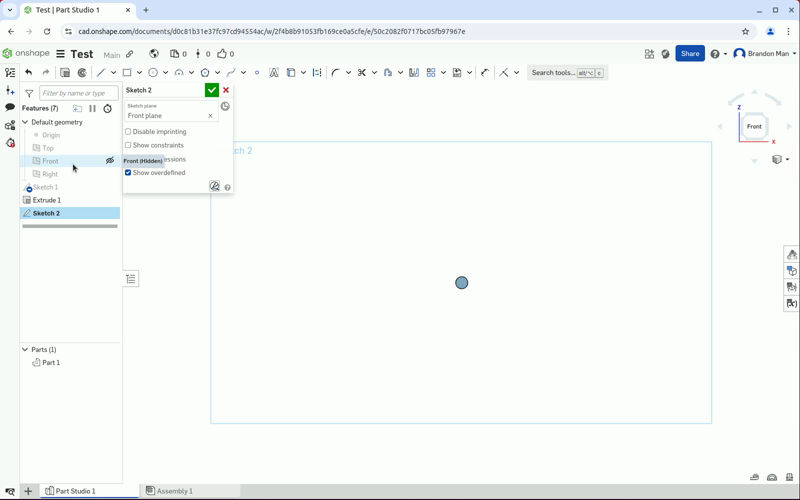
mouse_move(73, 352)
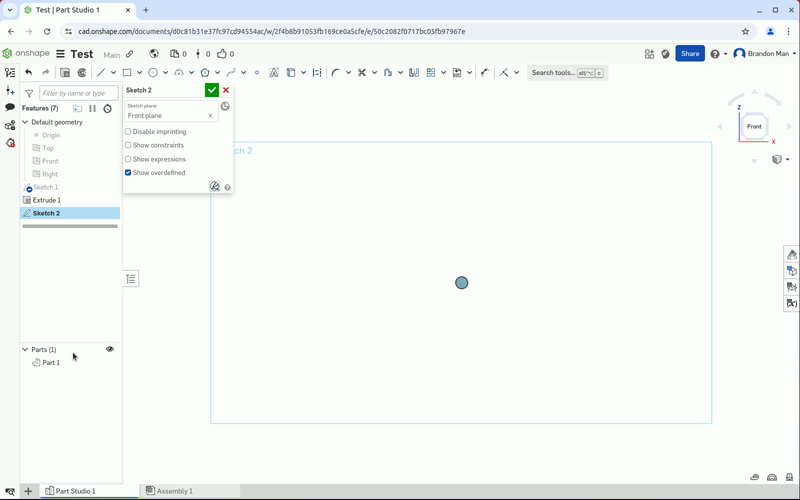
key(y)
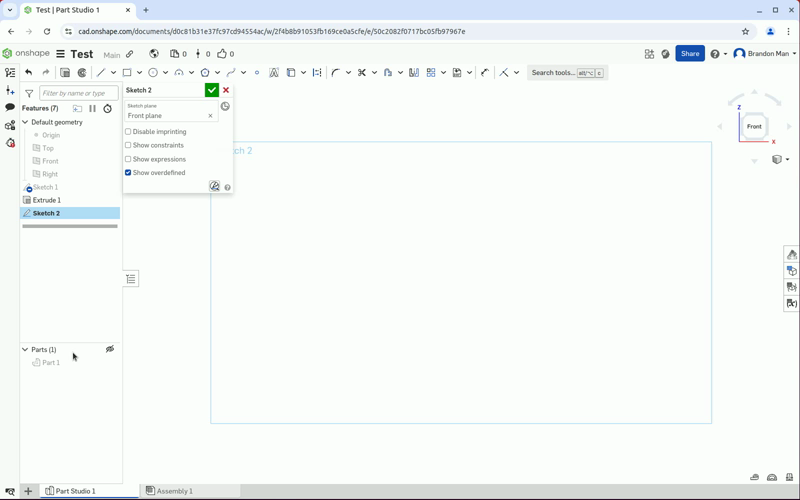
key(l)
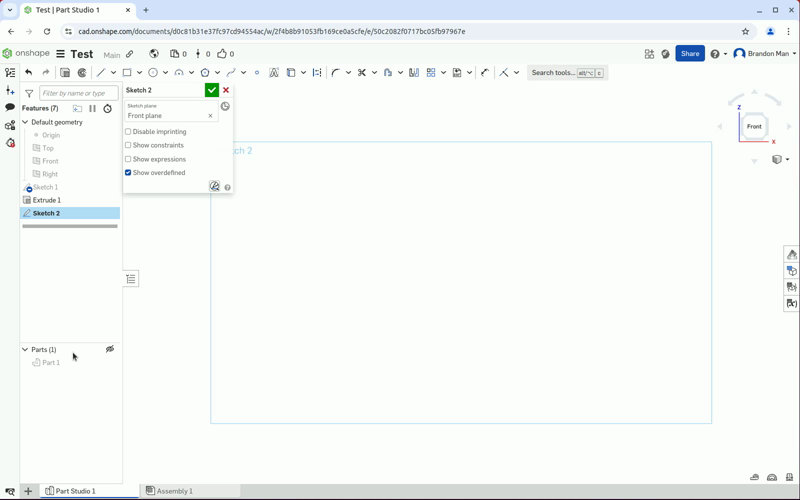
key_down(shift)
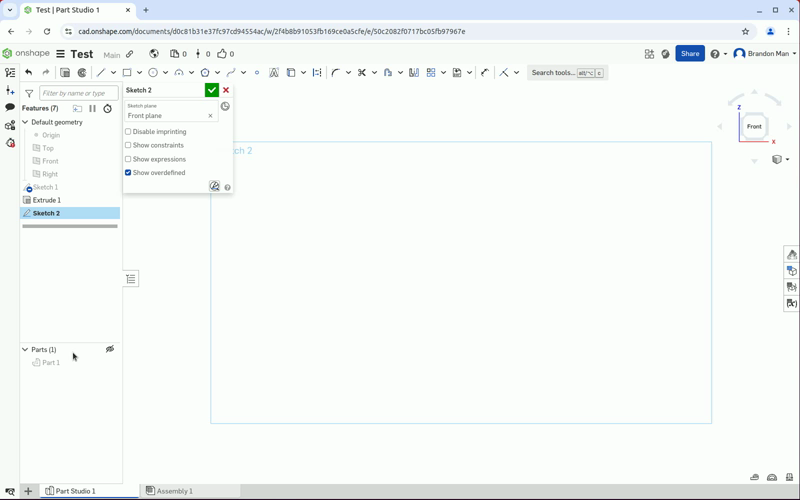
mouse_move(452, 282)
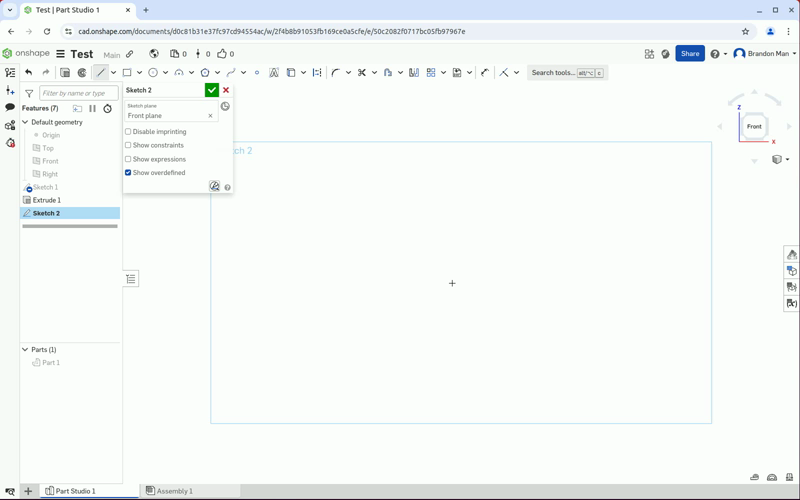
click(452, 282)
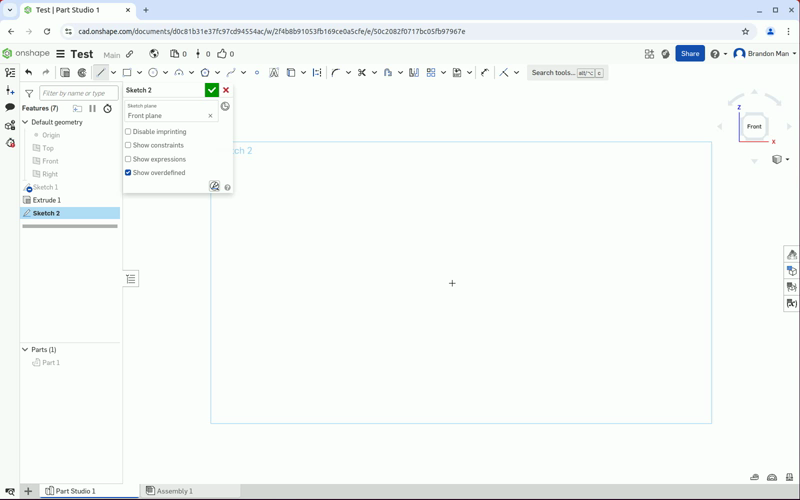
key_up(shift)
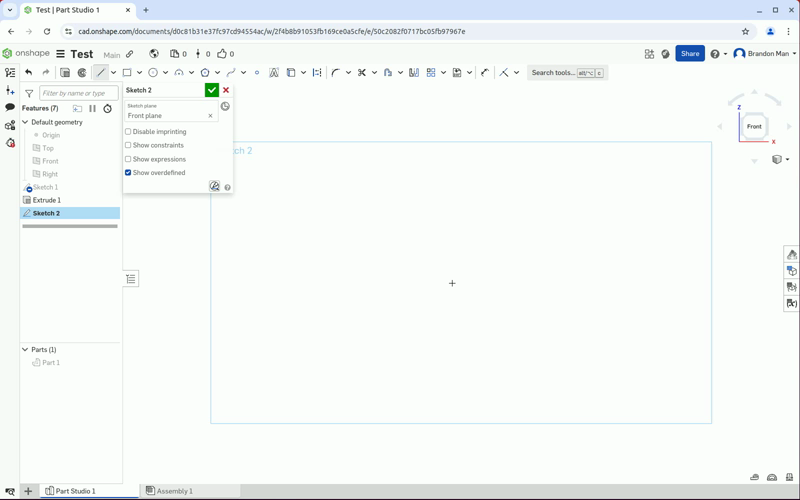
key_down(shift)
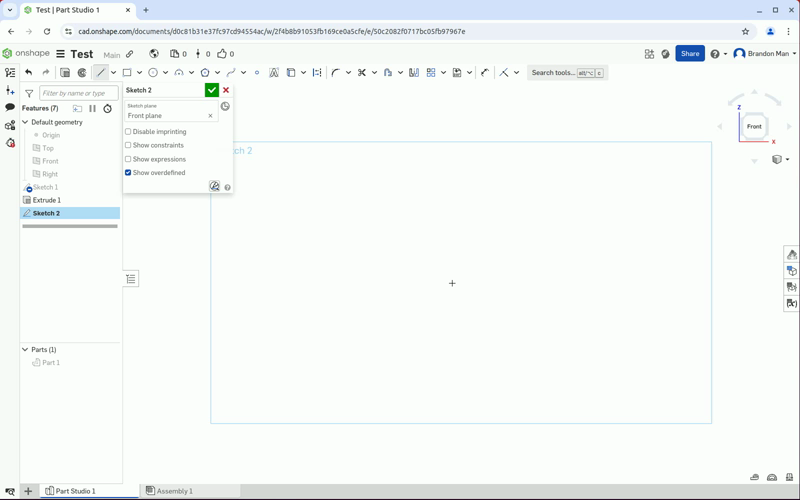
mouse_move(482, 282)
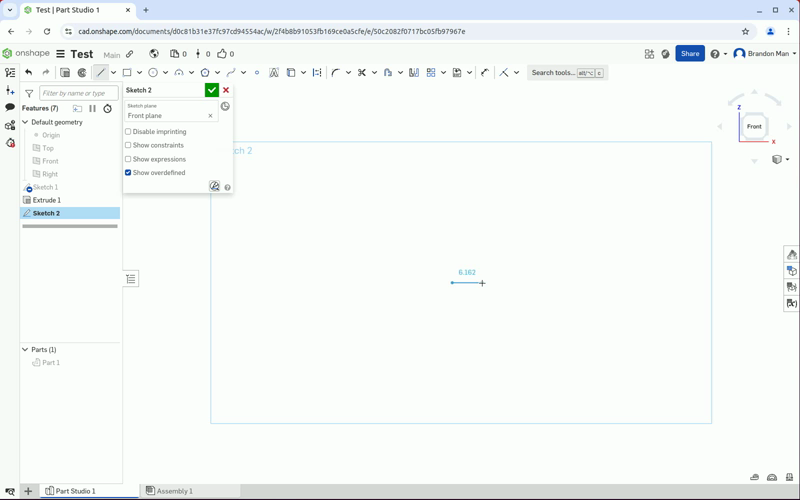
mouse_move(456, 290)
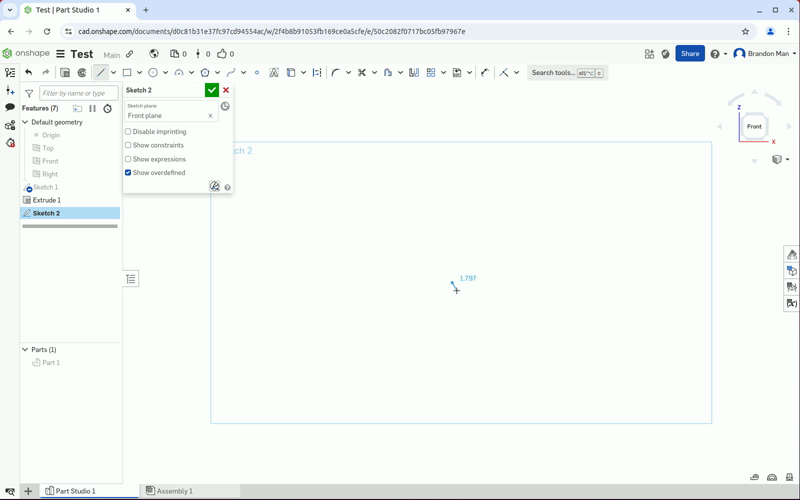
click(456, 290)
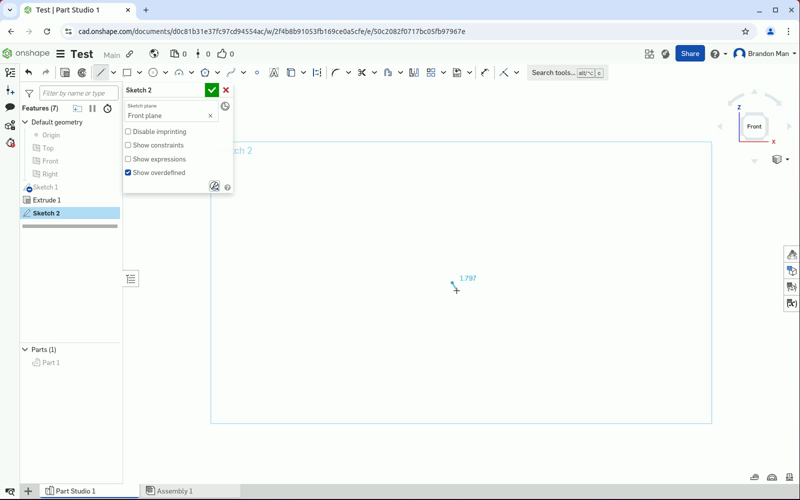
key_up(shift)
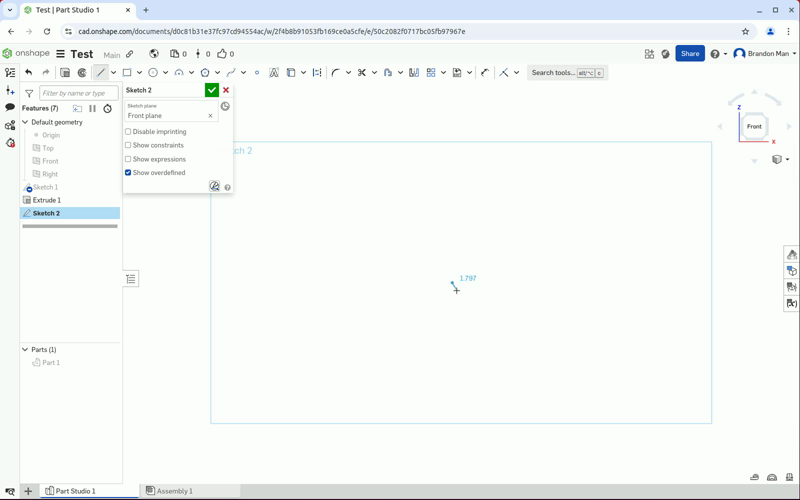
key_down(shift)
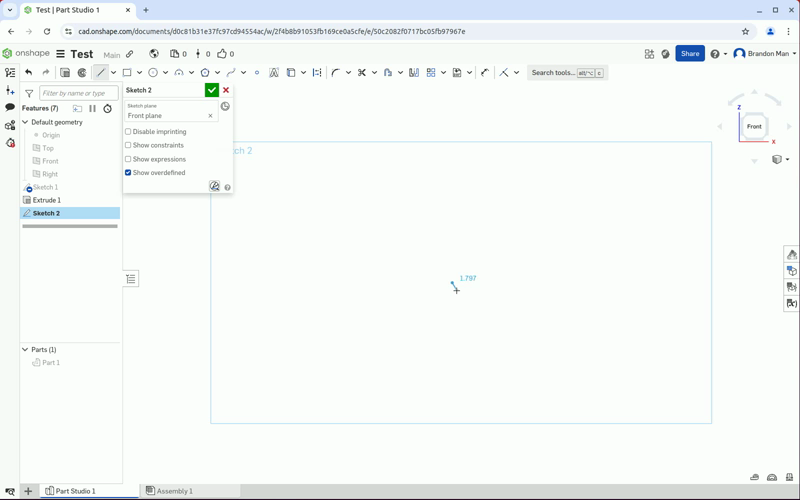
mouse_move(486, 290)
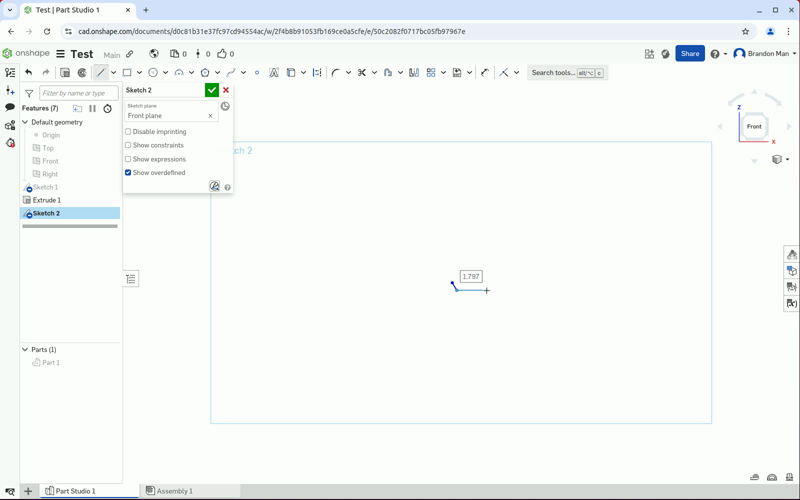
mouse_move(465, 290)
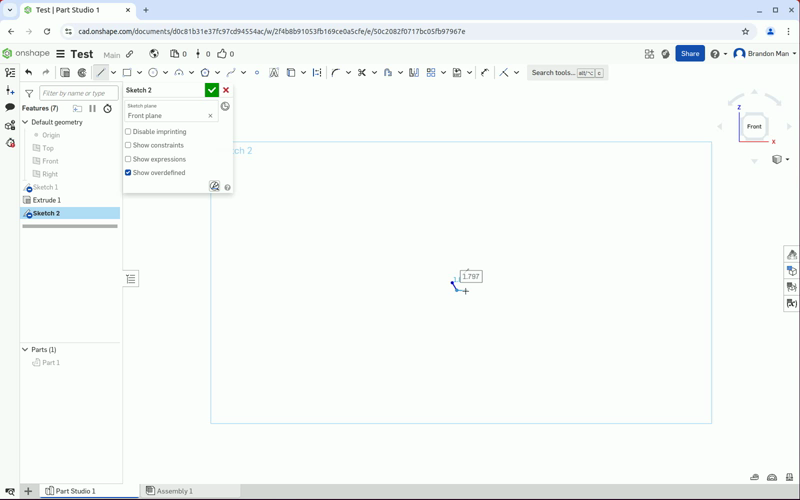
click(465, 290)
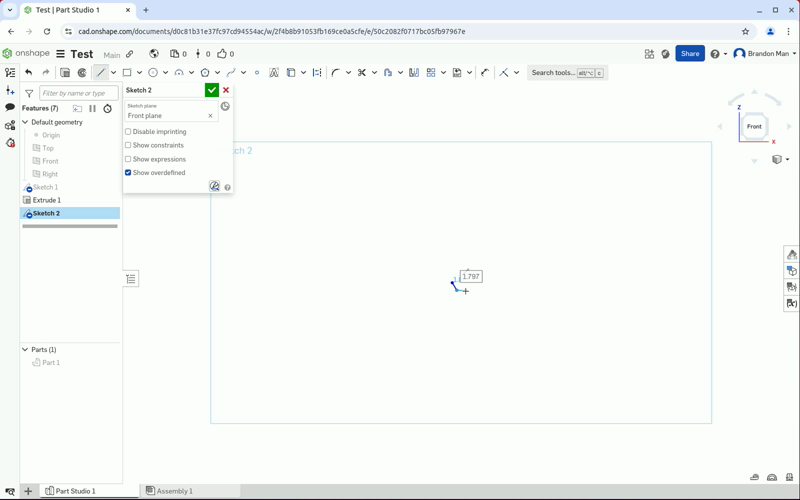
key_up(shift)
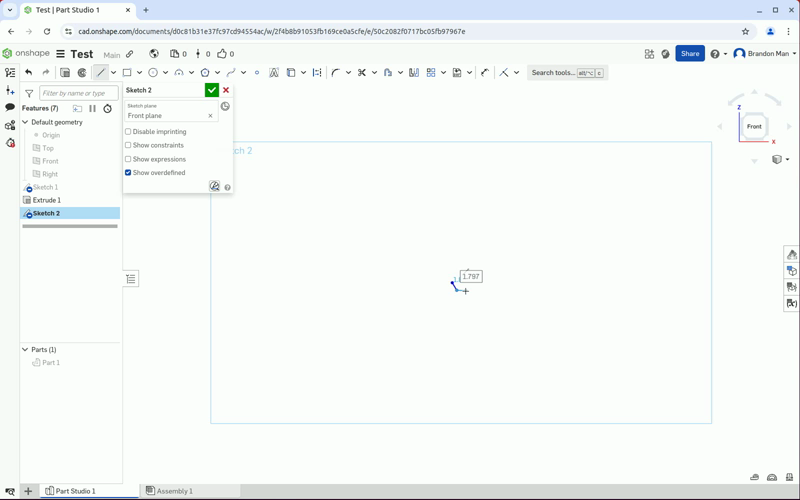
key_down(shift)
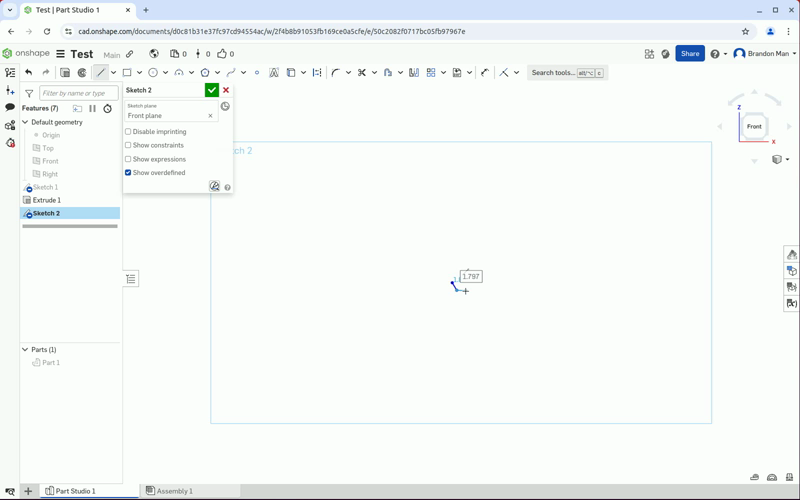
mouse_move(495, 290)
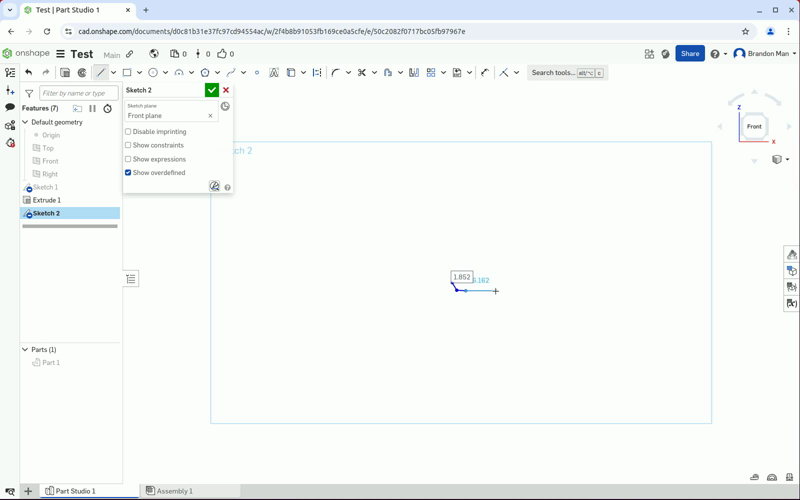
mouse_move(469, 283)
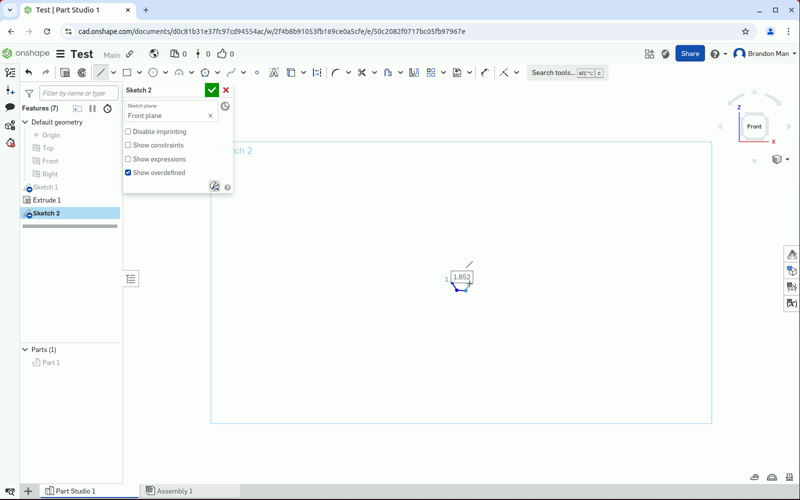
click(469, 283)
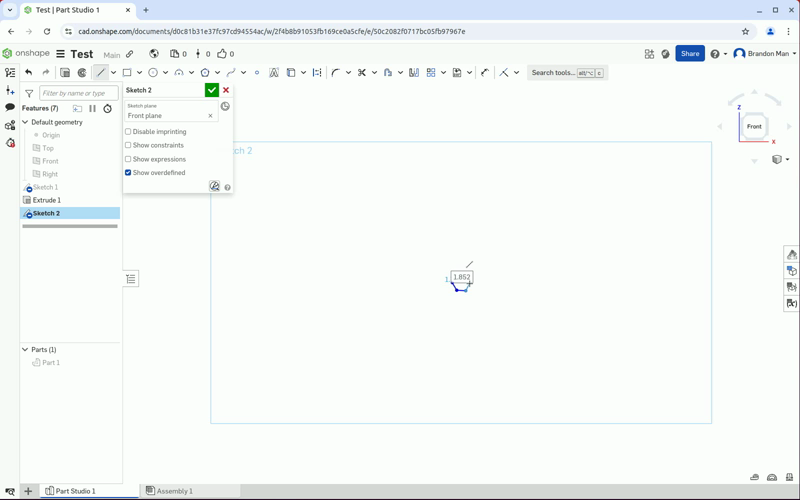
key_up(shift)
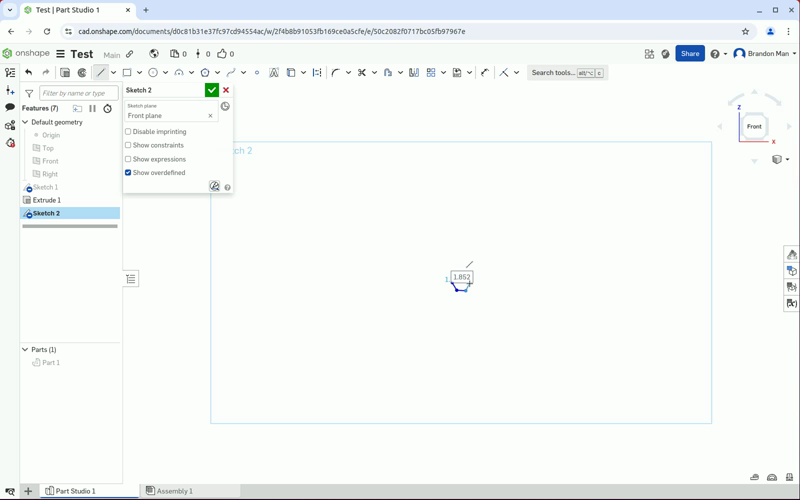
key_down(shift)
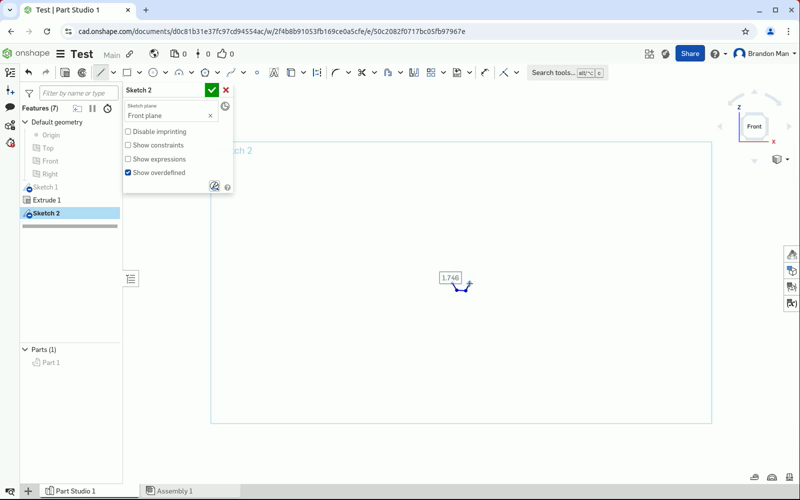
mouse_move(499, 283)
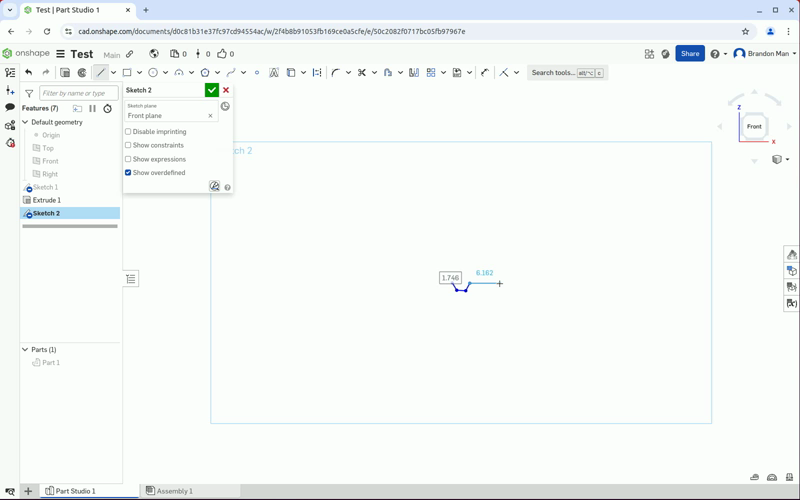
mouse_move(465, 275)
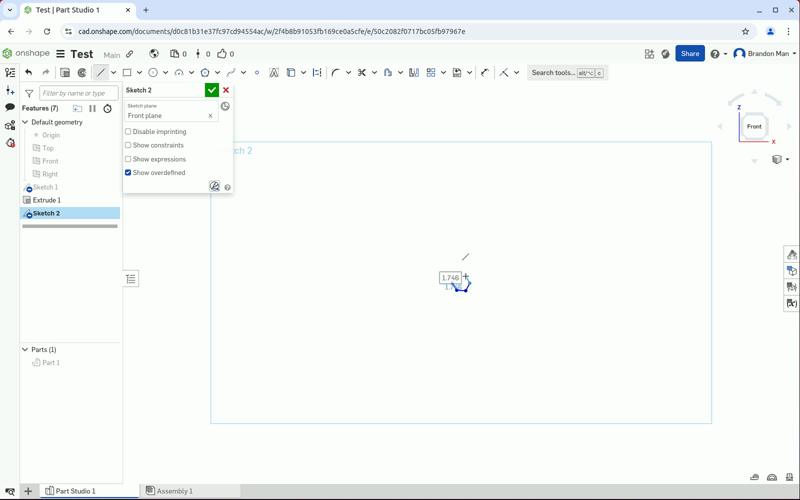
click(465, 275)
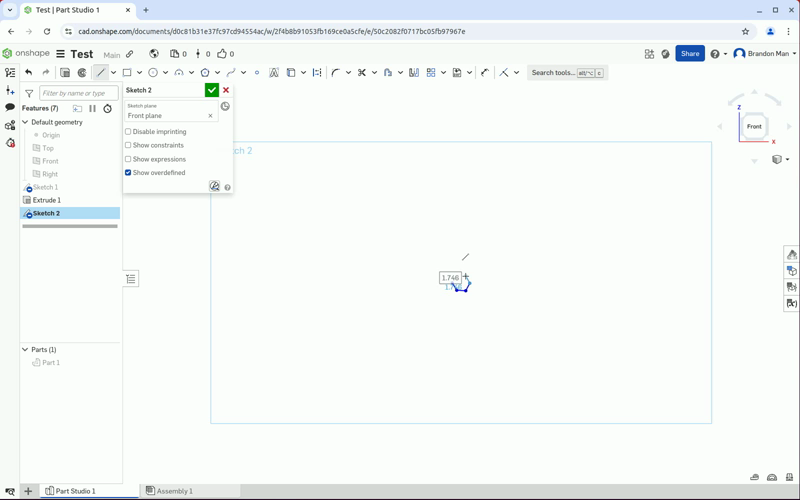
key_up(shift)
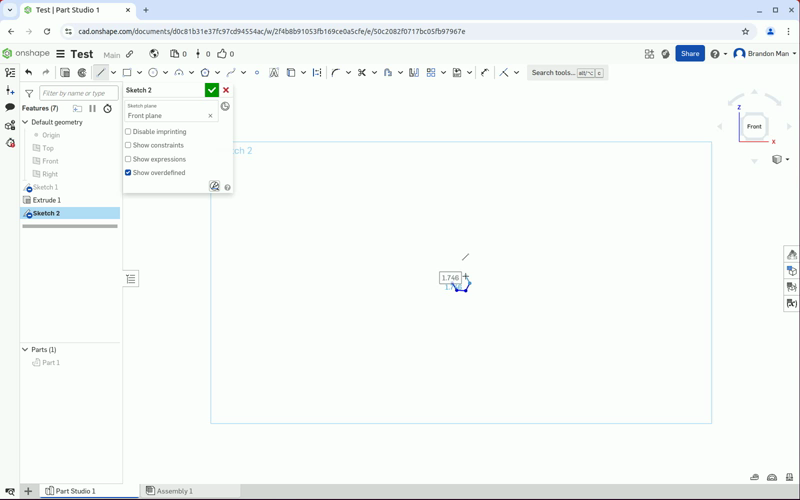
key_down(shift)
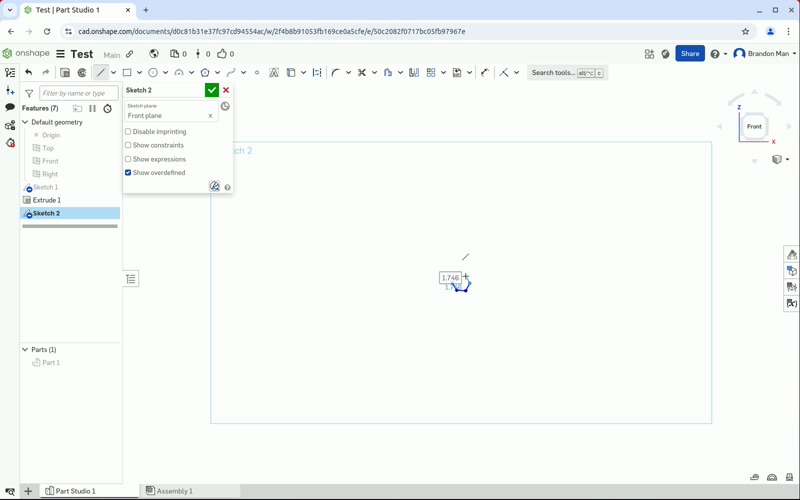
mouse_move(495, 275)
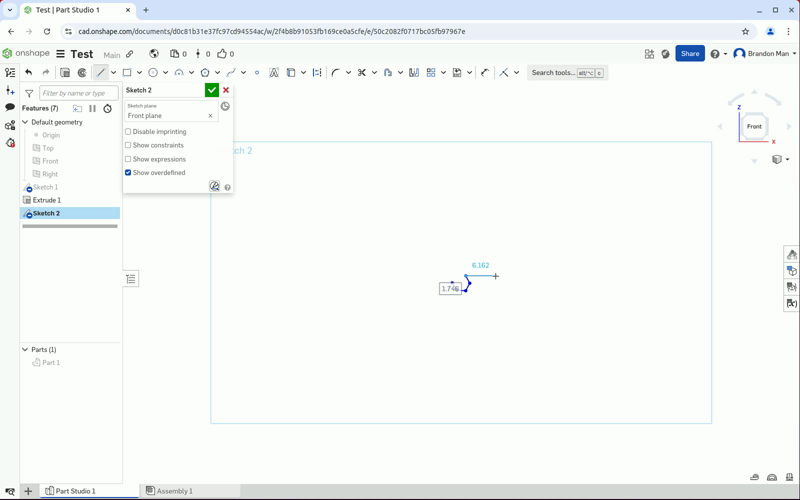
mouse_move(456, 275)
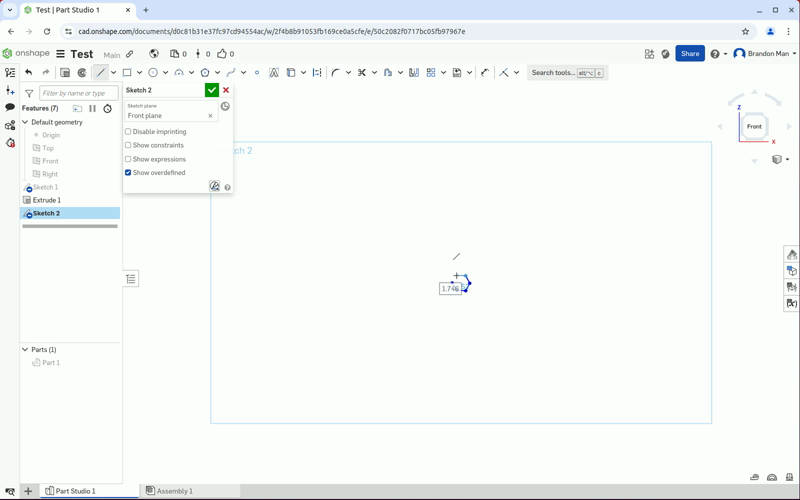
click(456, 275)
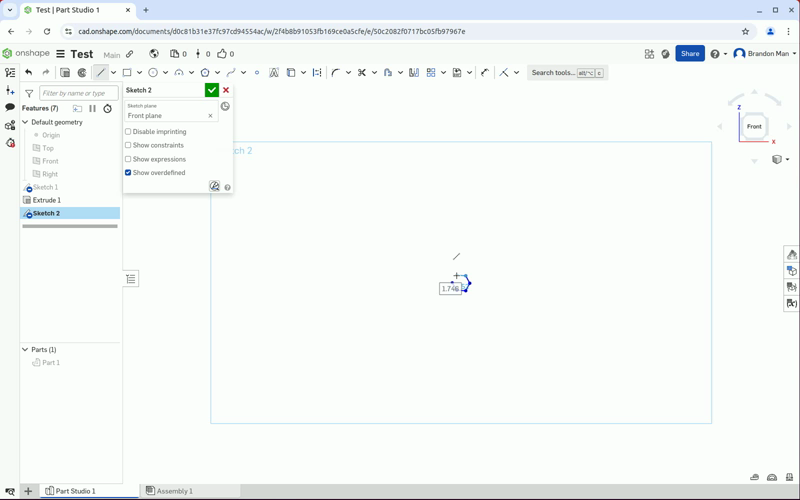
key_up(shift)
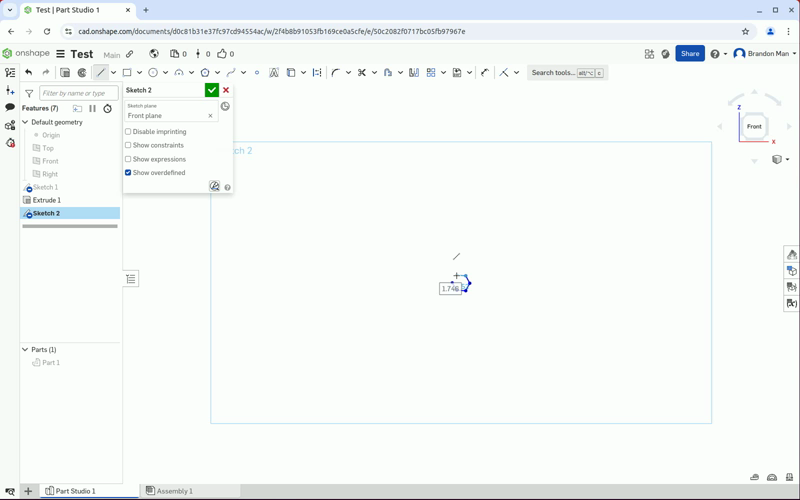
mouse_move(486, 275)
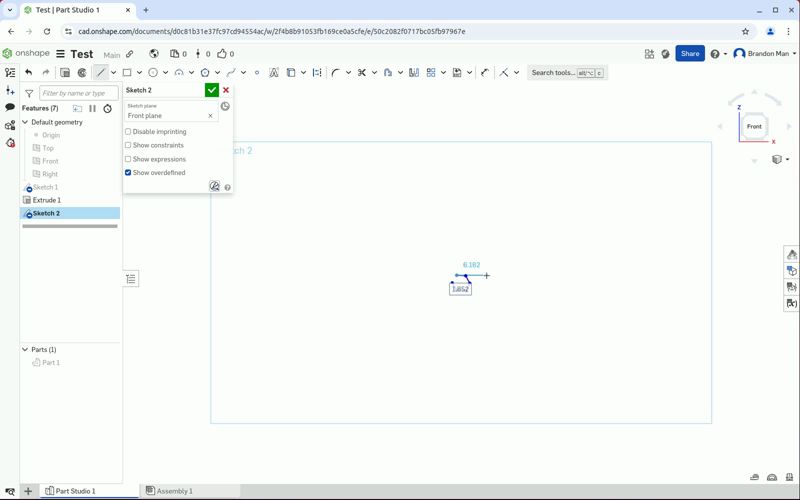
key_down(shift)
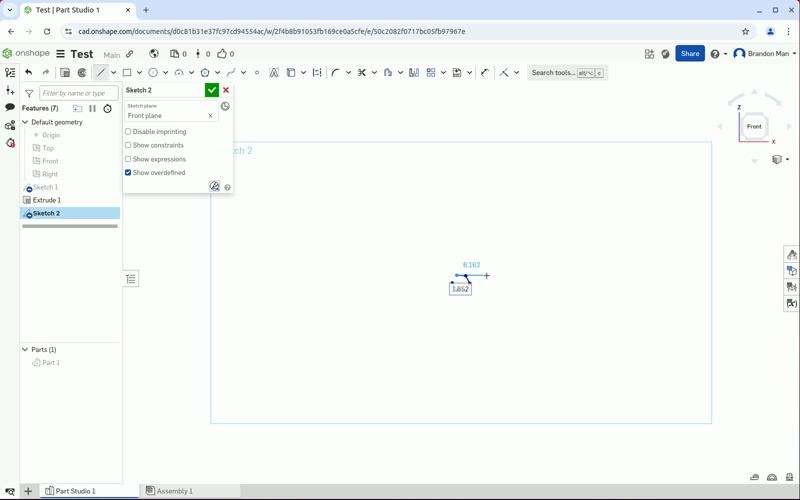
mouse_move(452, 282)
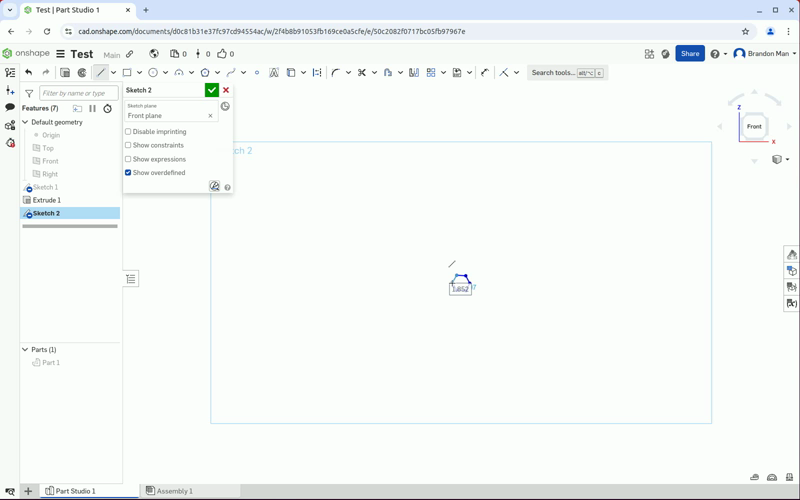
key_up(shift)
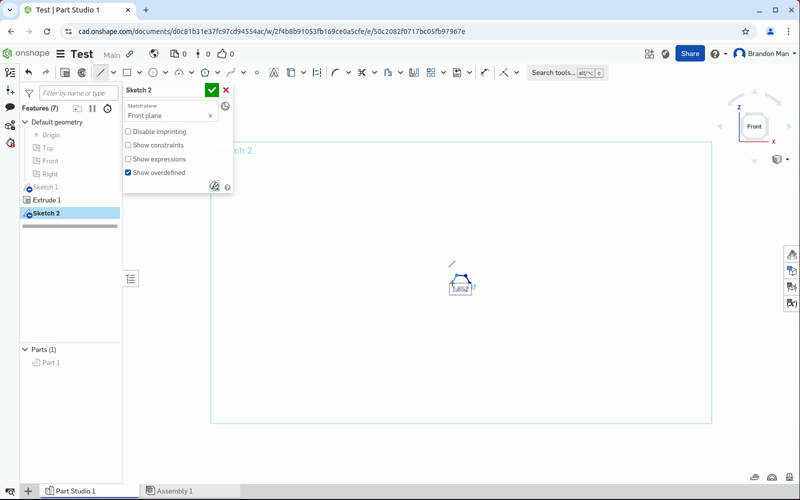
click(452, 282)
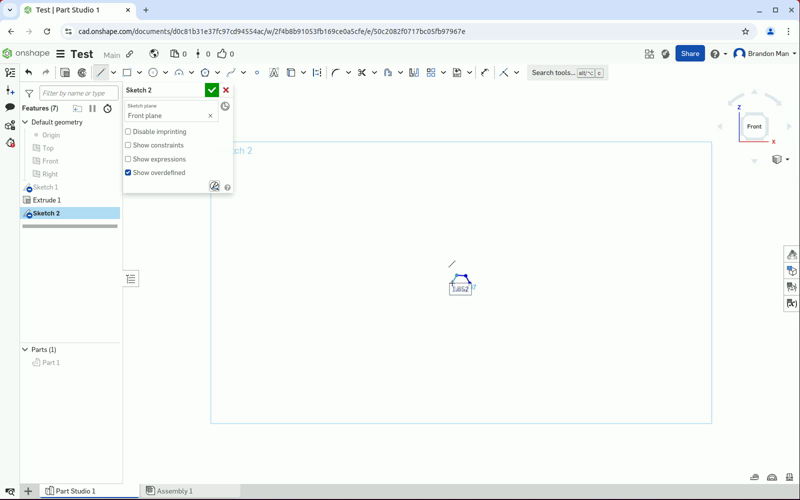
key(esc)
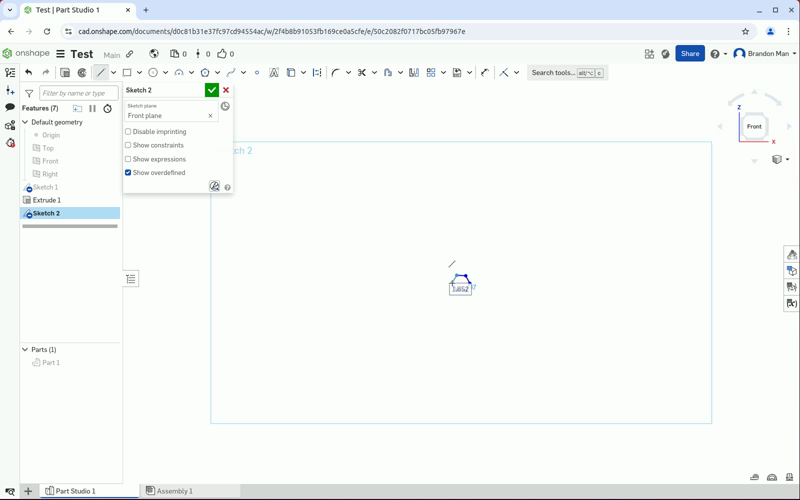
mouse_move(457, 286)
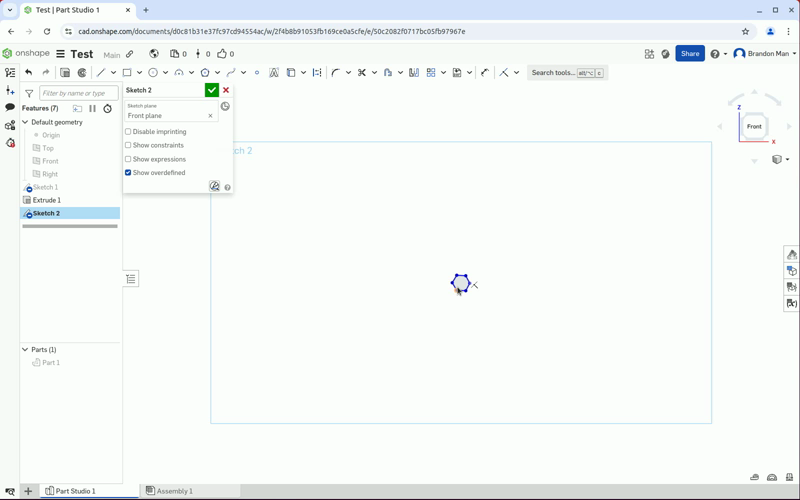
scroll(6)
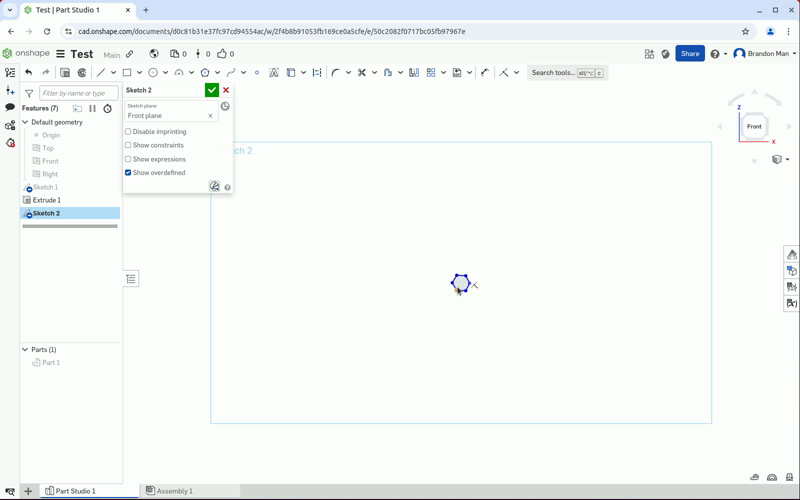
scroll(6)
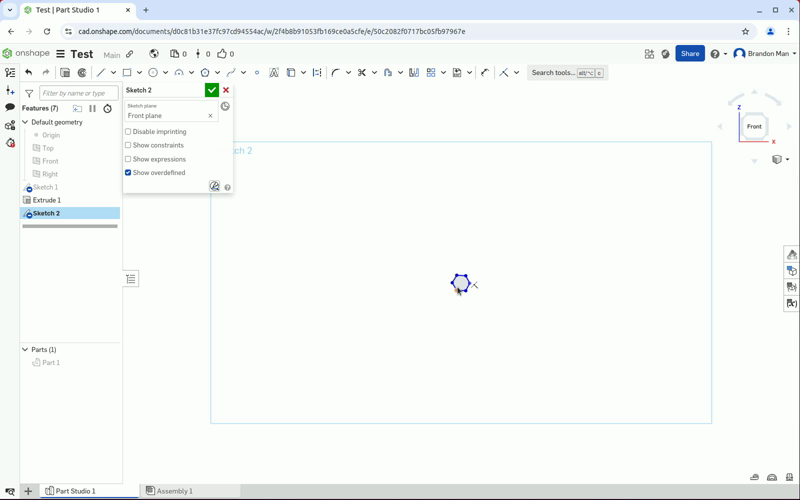
scroll(6)
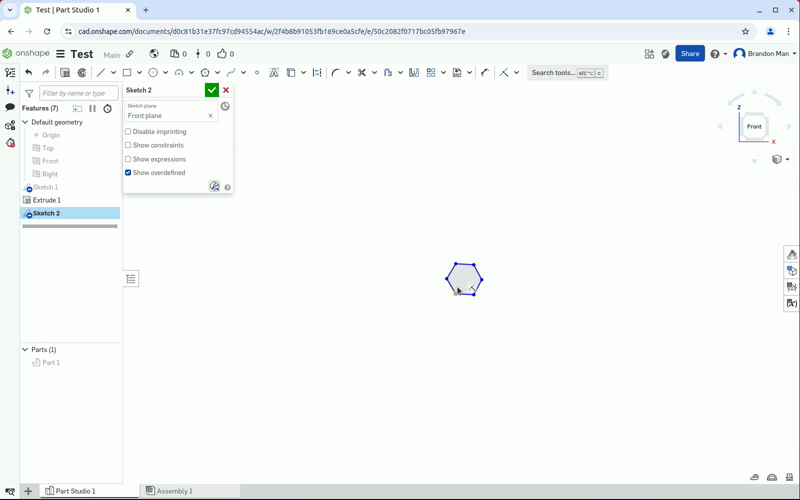
scroll(6)
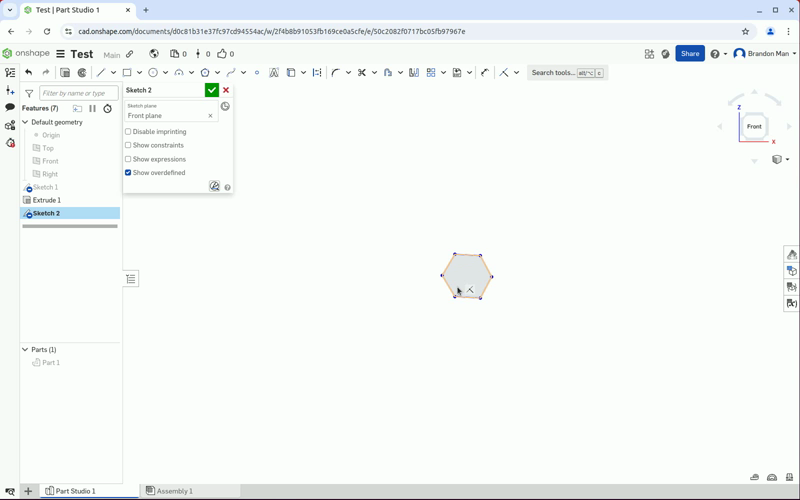
scroll(6)
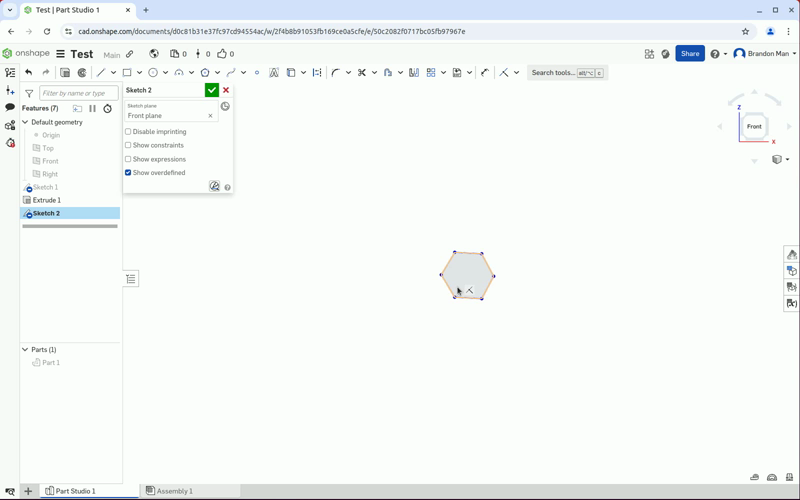
scroll(6)
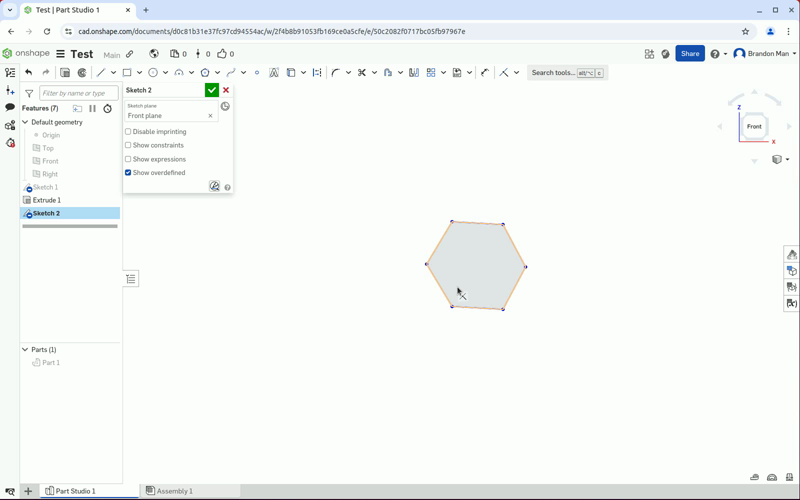
scroll(6)
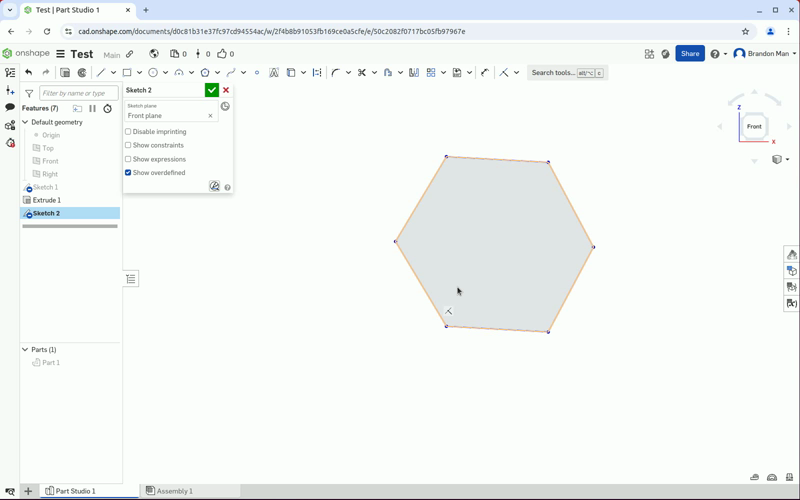
click(457, 286)
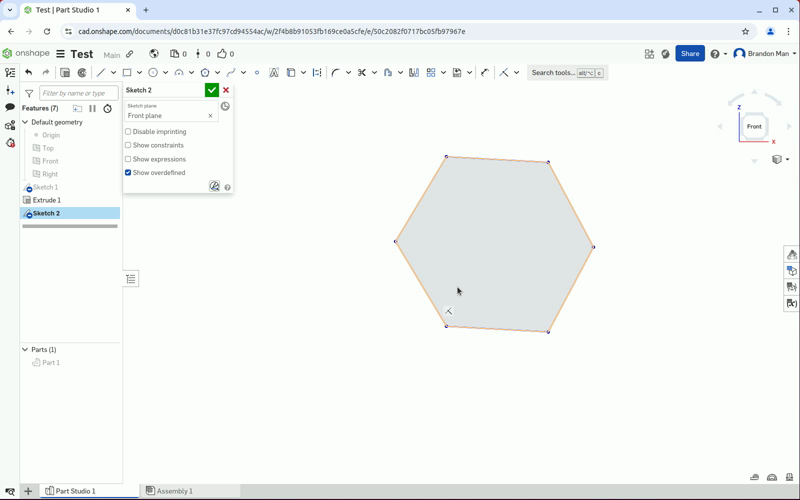
scroll(-6)
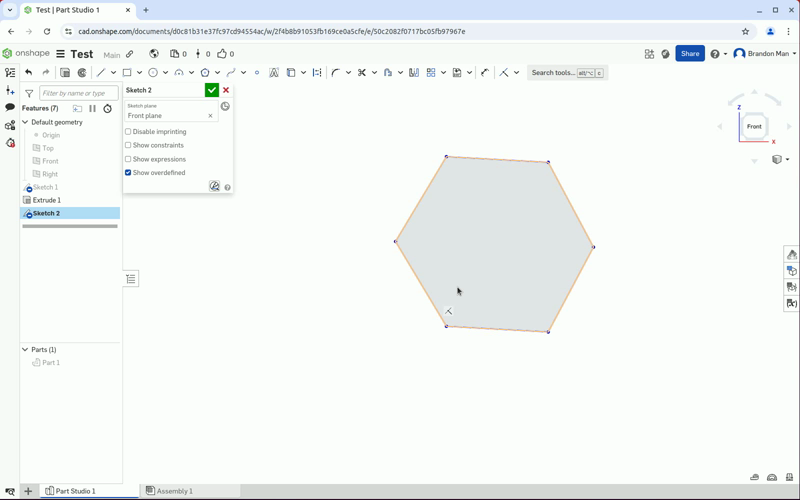
scroll(-6)
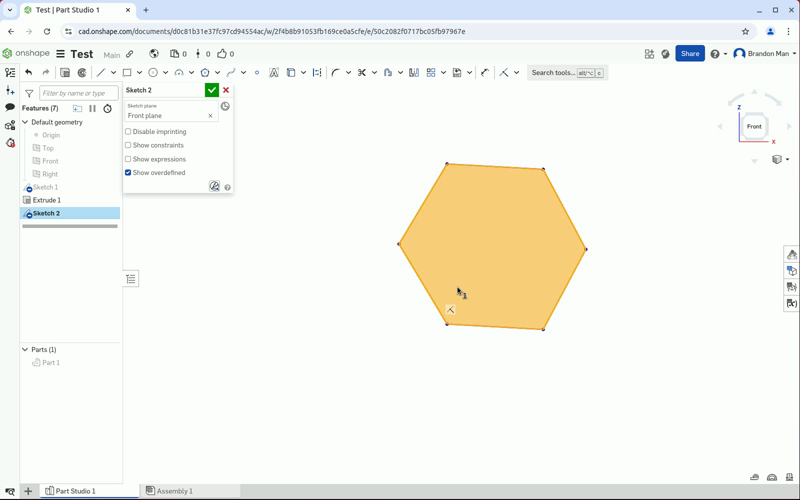
scroll(-6)
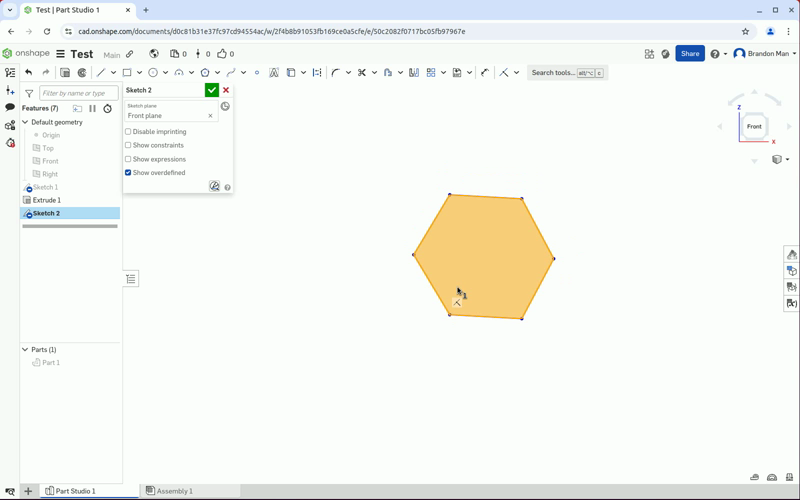
scroll(-6)
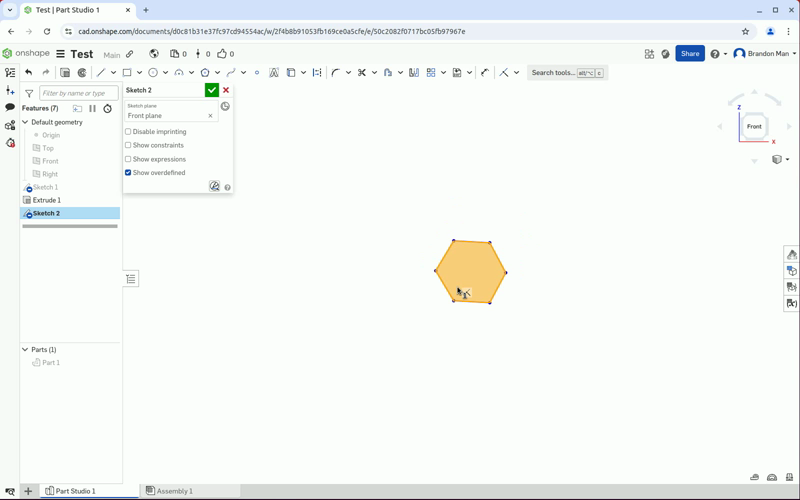
scroll(-6)
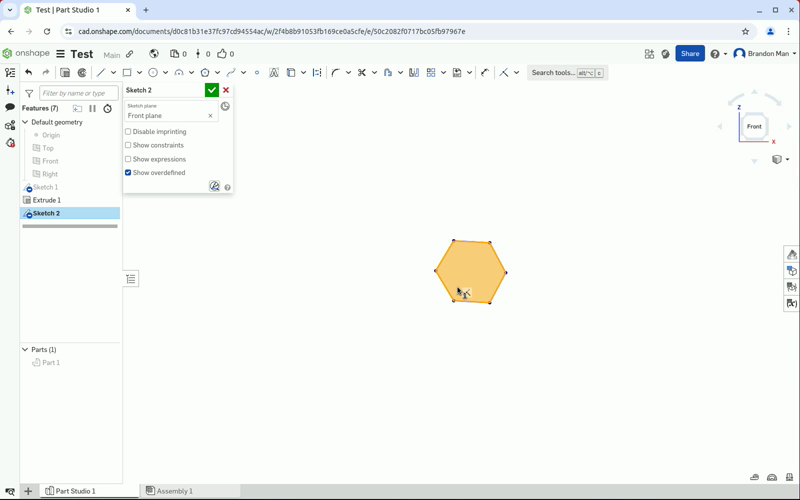
scroll(-6)
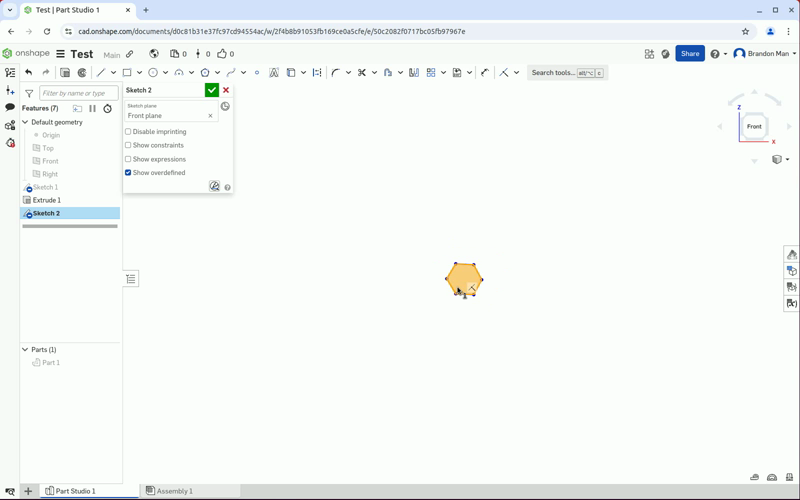
scroll(-6)
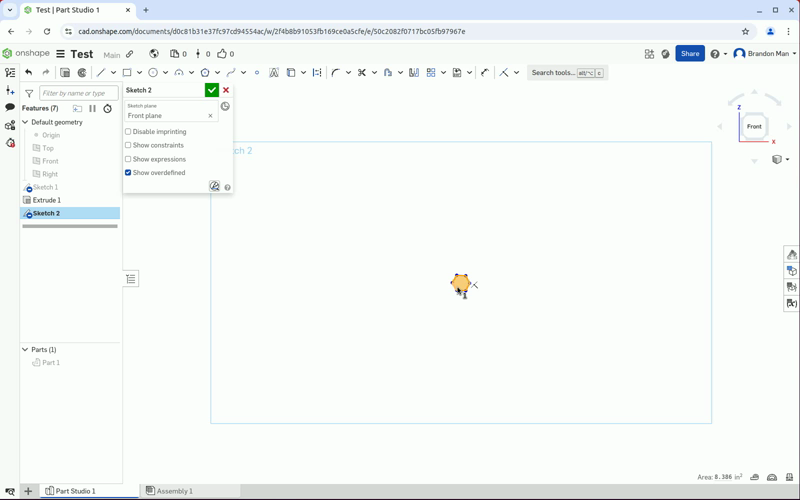
mouse_move(73, 352)
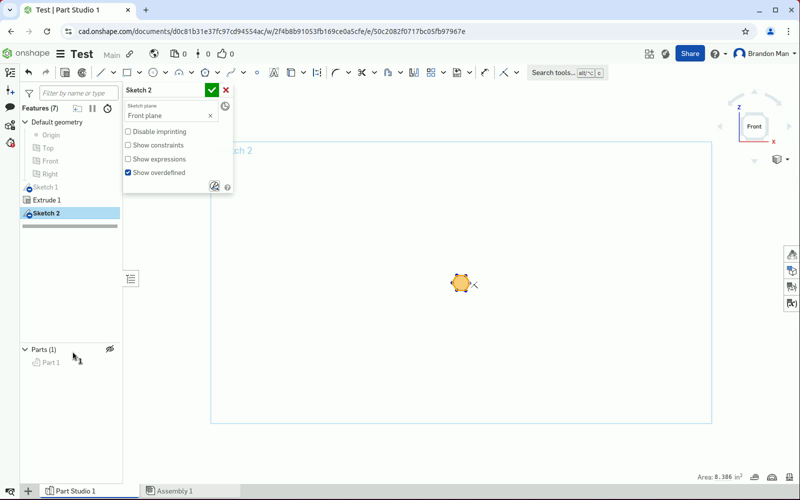
key(shift+y)
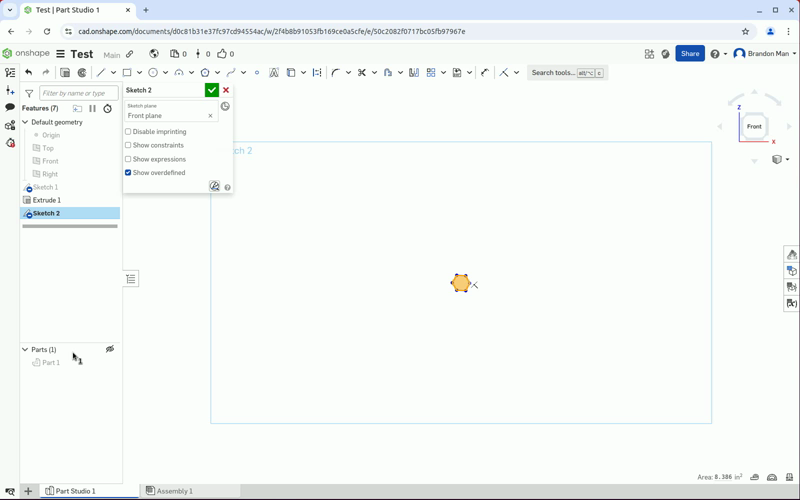
key(shift+e)
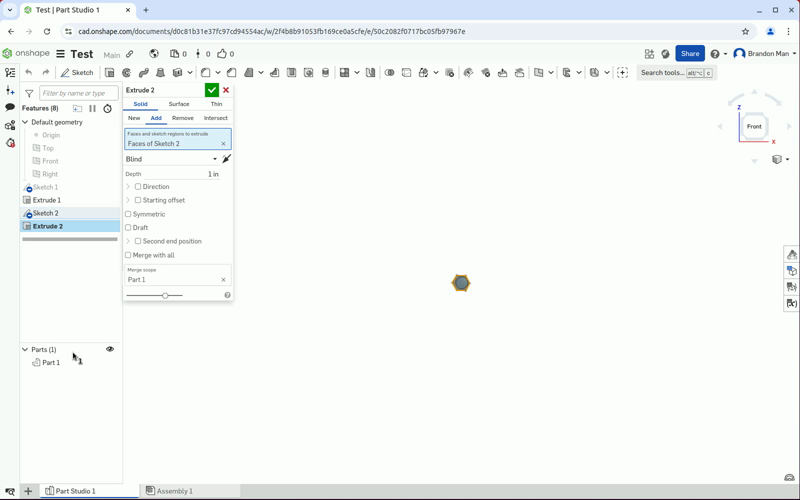
mouse_move(143, 106)
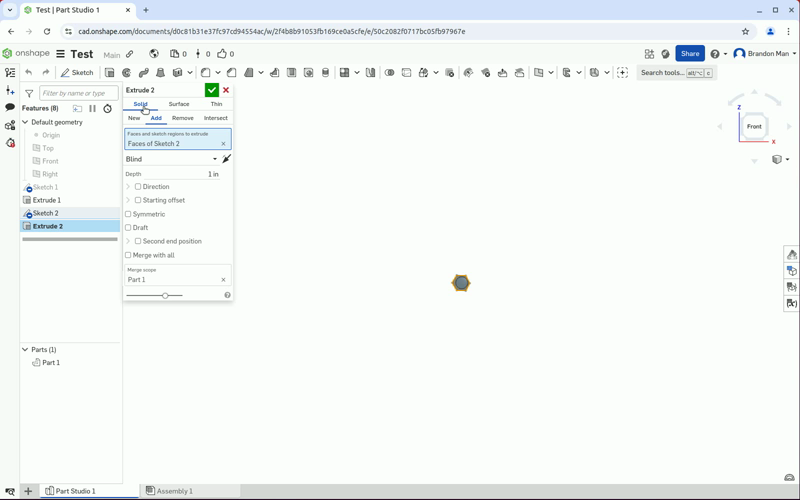
click(143, 106)
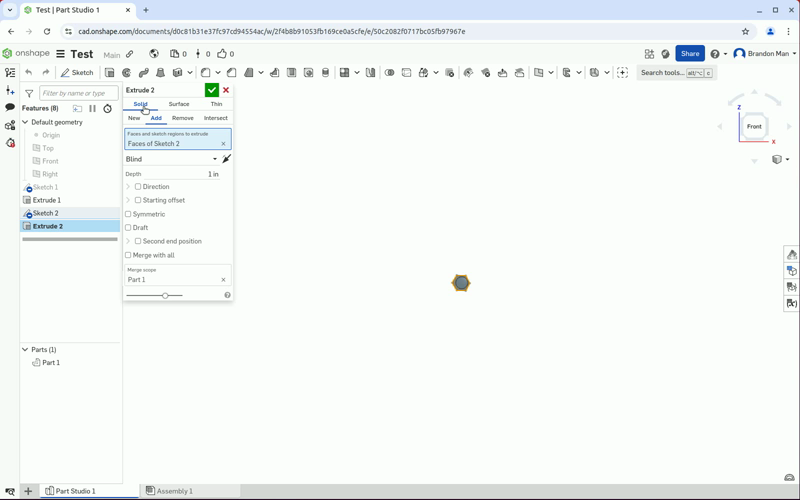
mouse_move(137, 120)
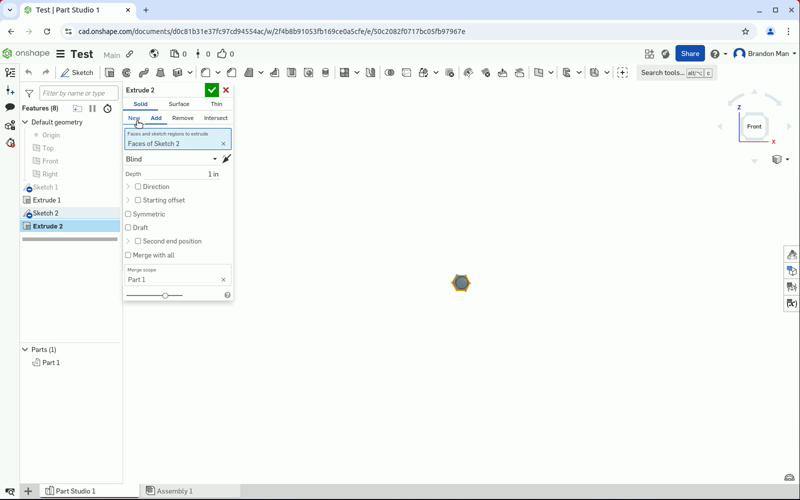
click(137, 120)
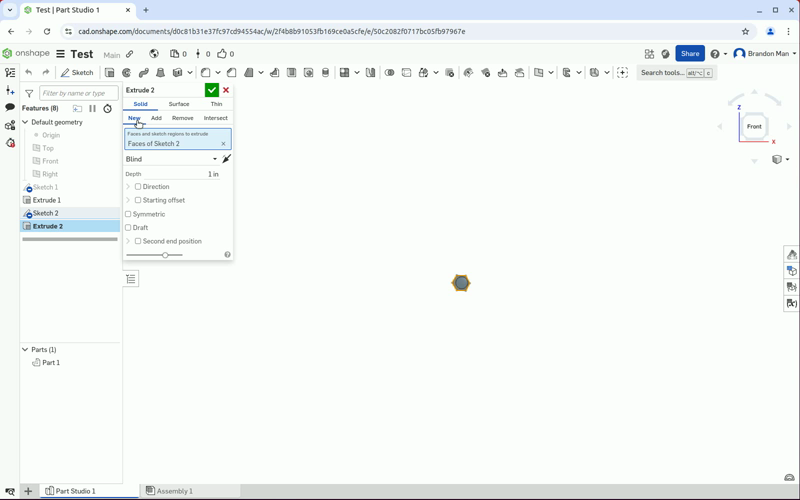
key(tab, 4)
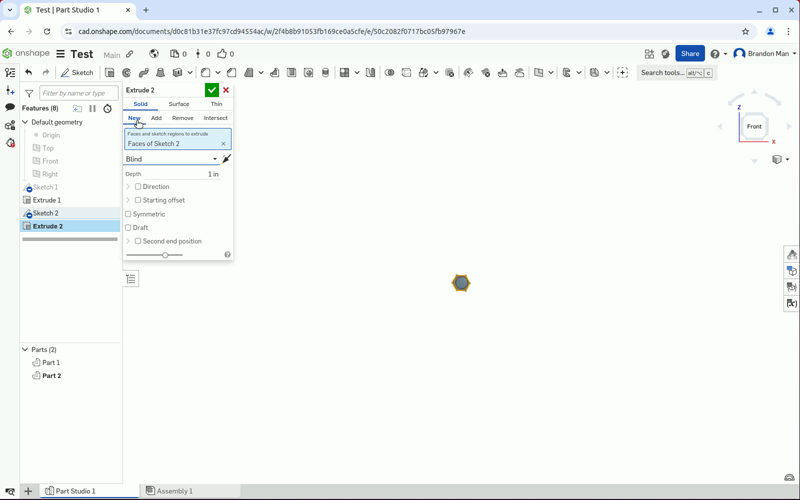
text(2.166)
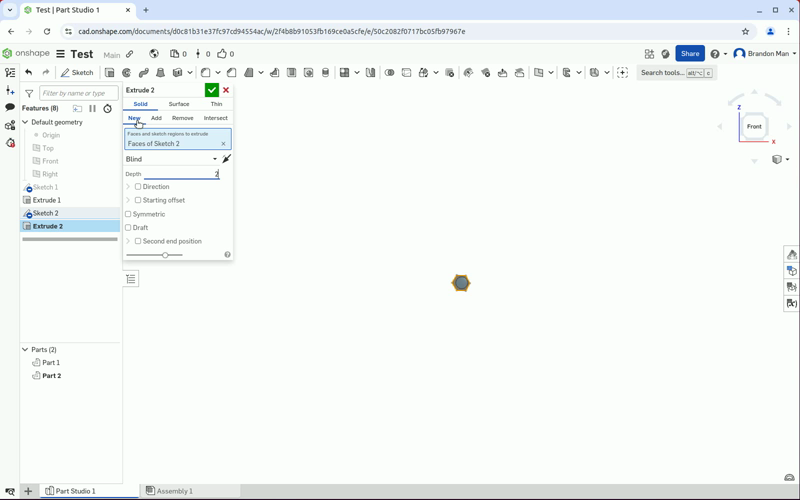
key(enter)
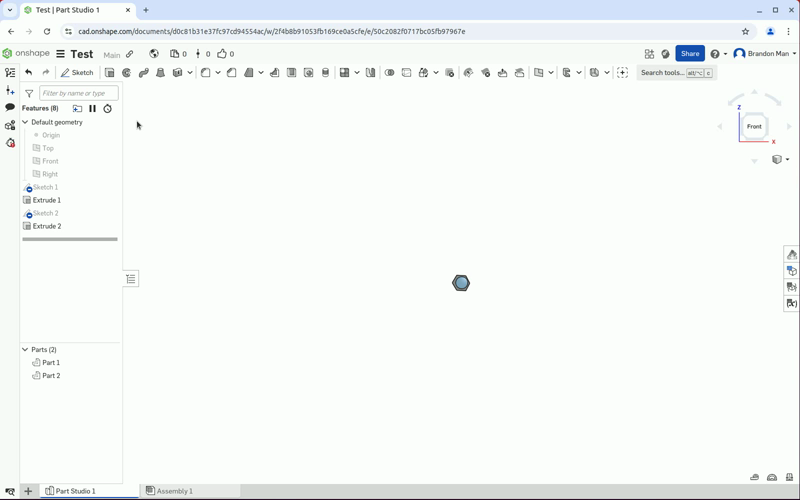
key(shift+h)
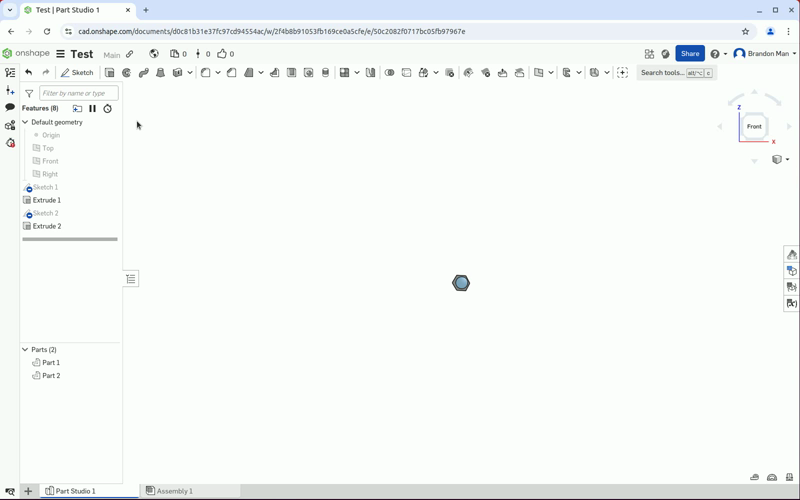
key(shift+h)
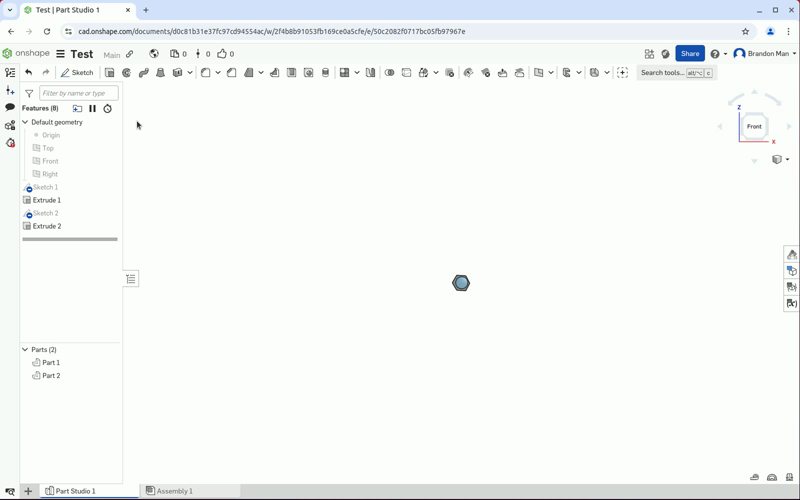
key(shift+7)
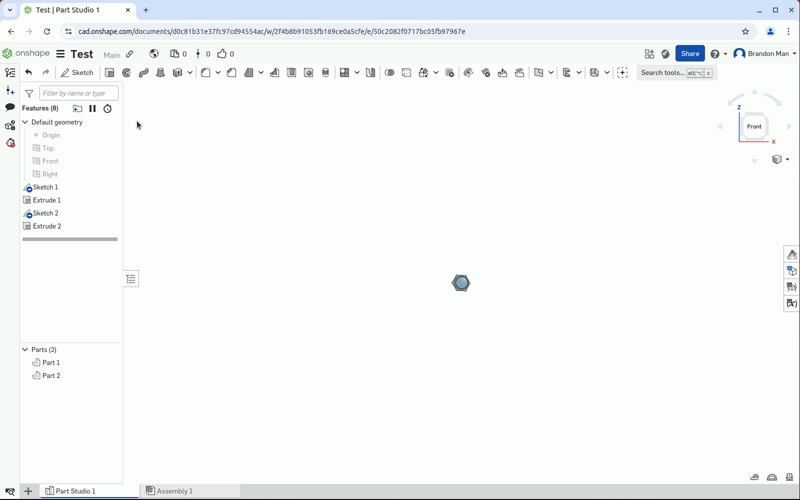
key(left, 2)
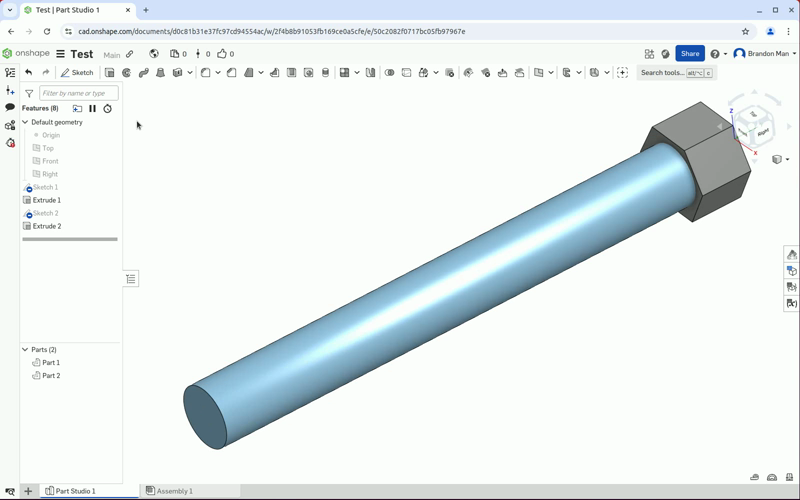
key(down, 2)
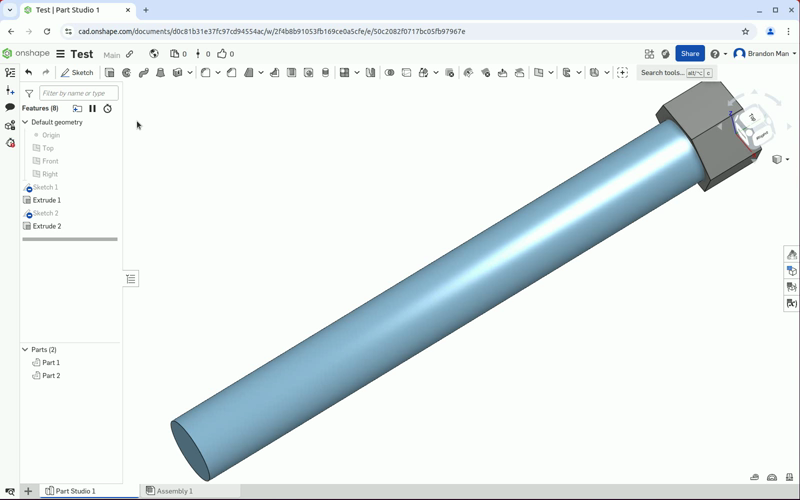
key(up, 2)
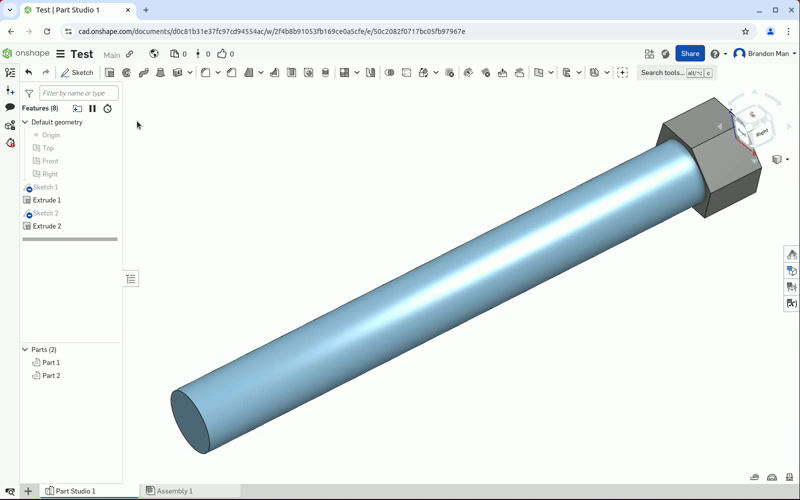
key(right, 2)
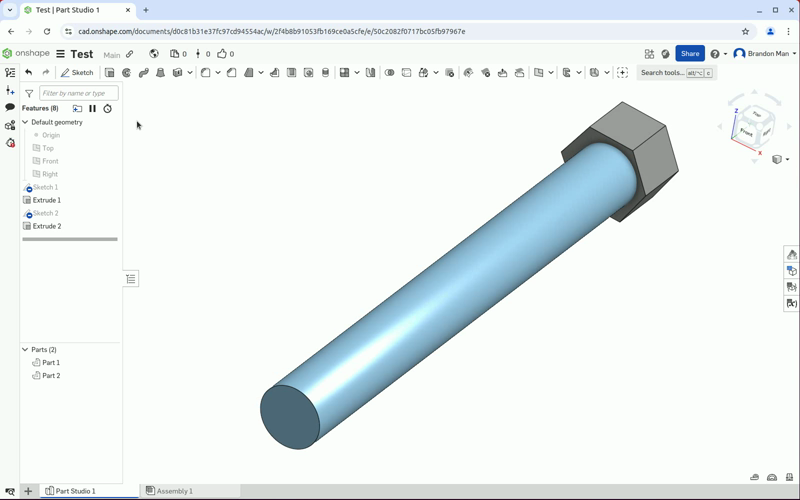
mouse_move(73, 189)
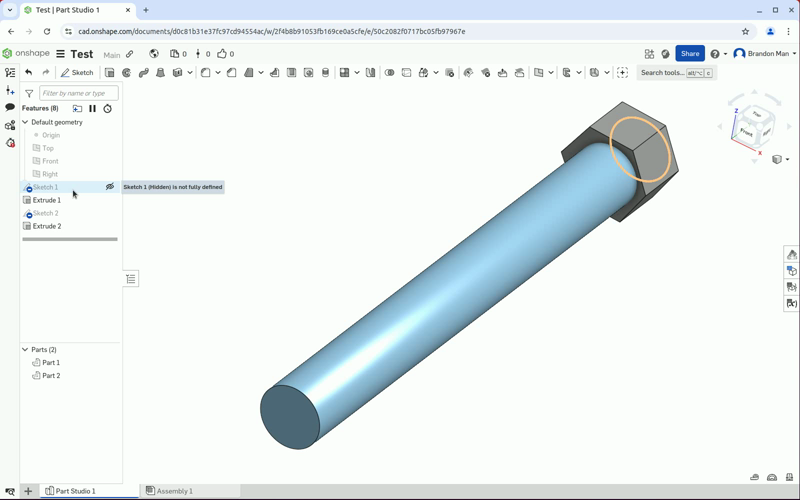
click(73, 189)